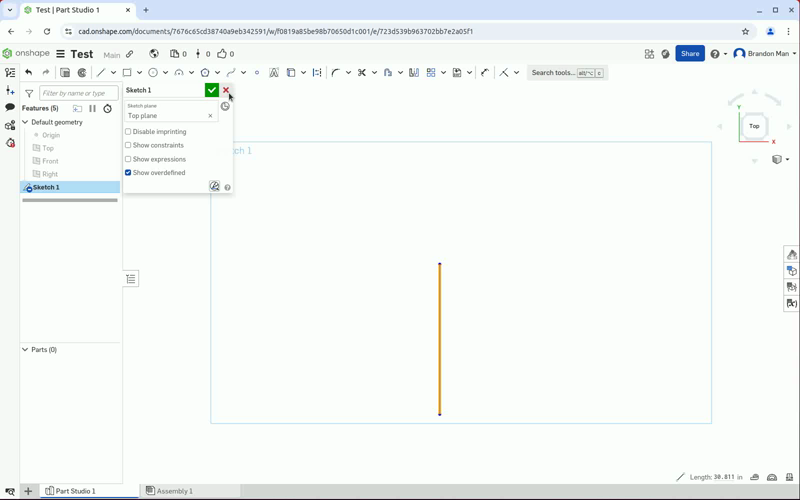
key(shift+h)
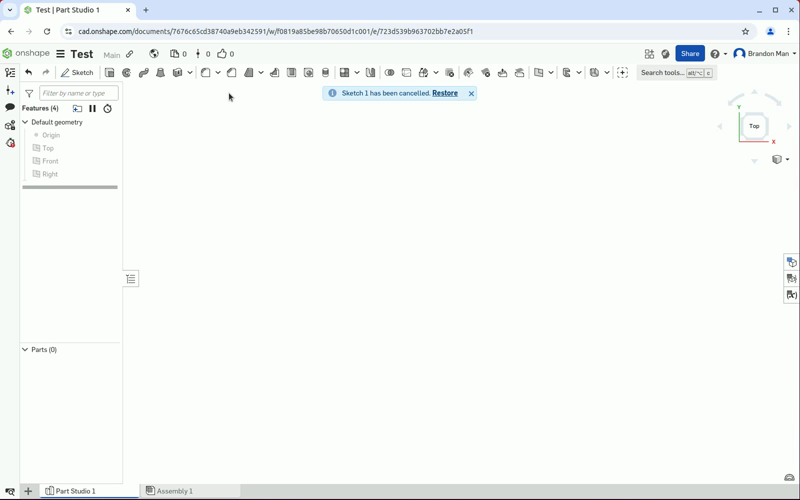
mouse_move(73, 352)
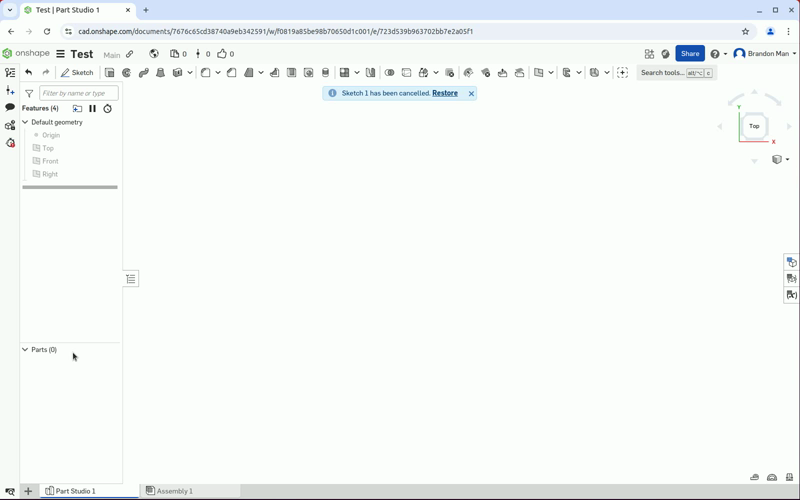
key(y)
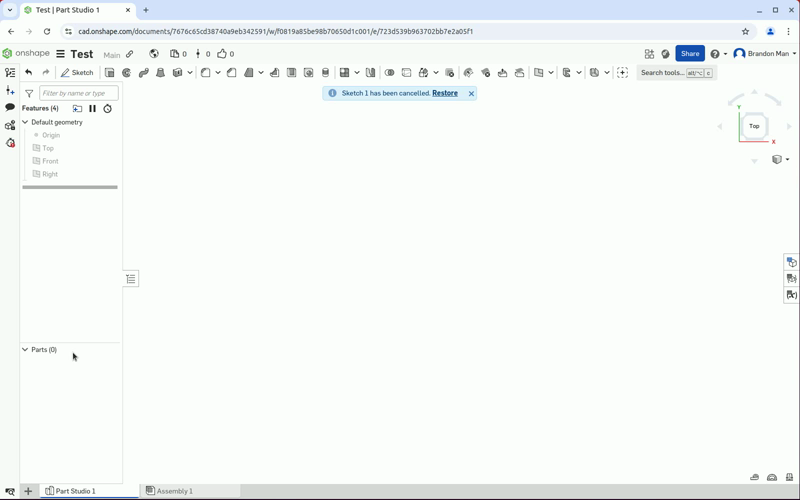
key(shift+p)
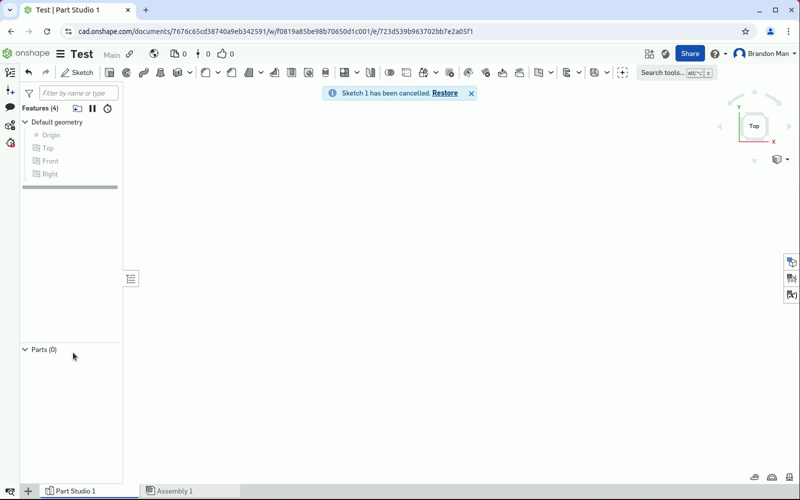
key(space)
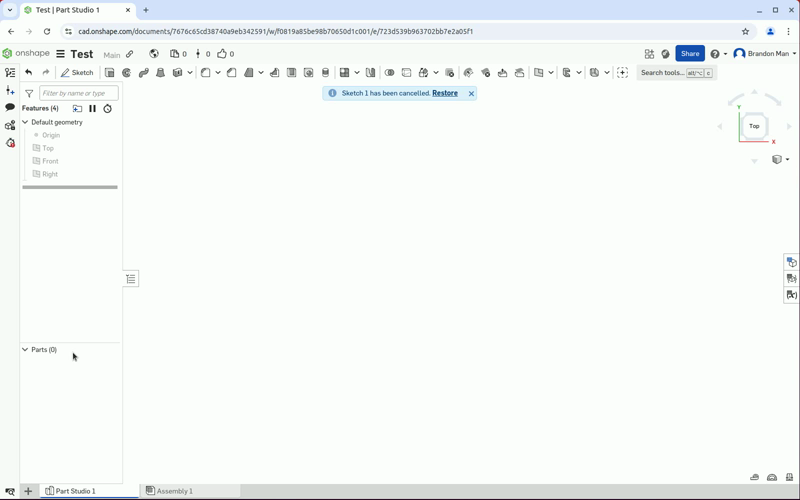
key_down(shift)
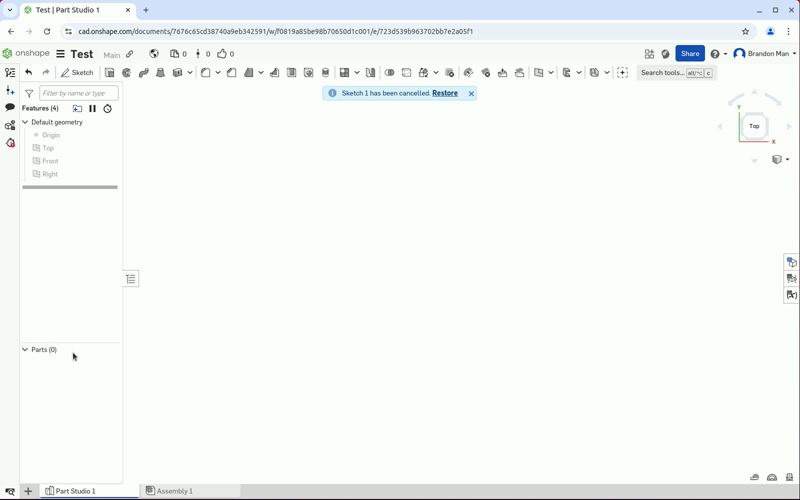
key(up)
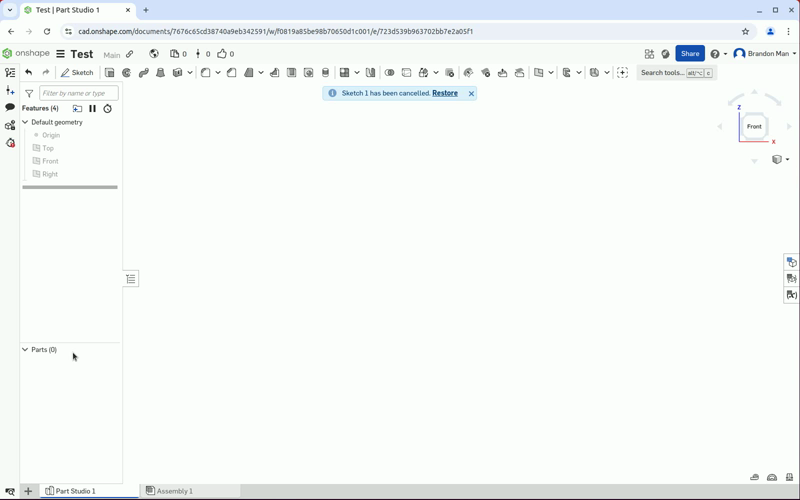
key_up(shift)
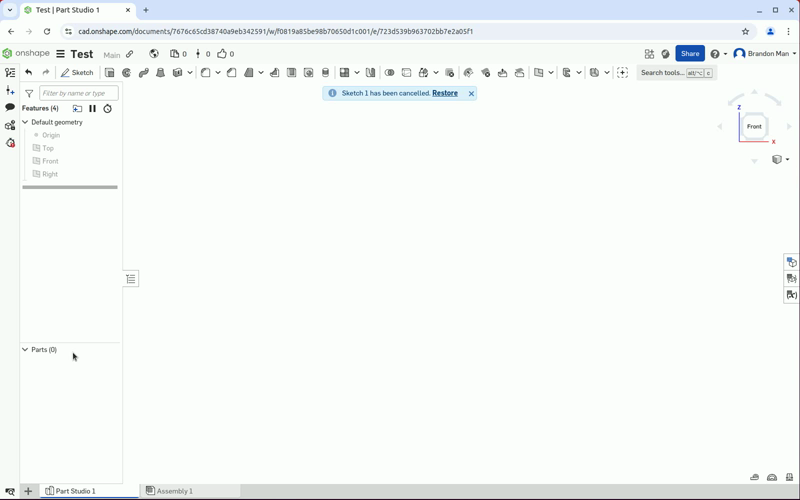
mouse_move(73, 352)
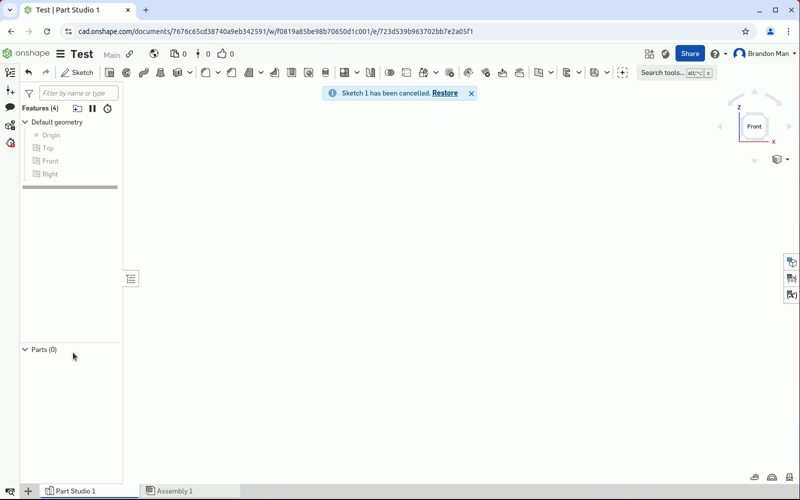
key(shift+y)
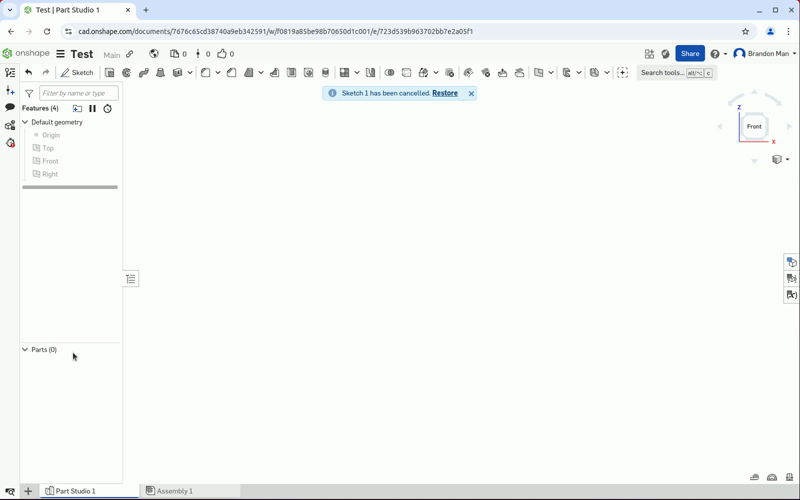
key(shift+s)
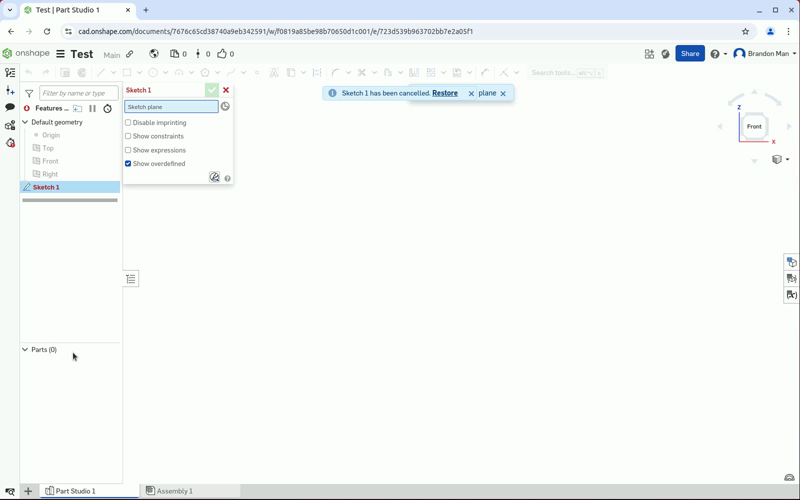
mouse_move(73, 163)
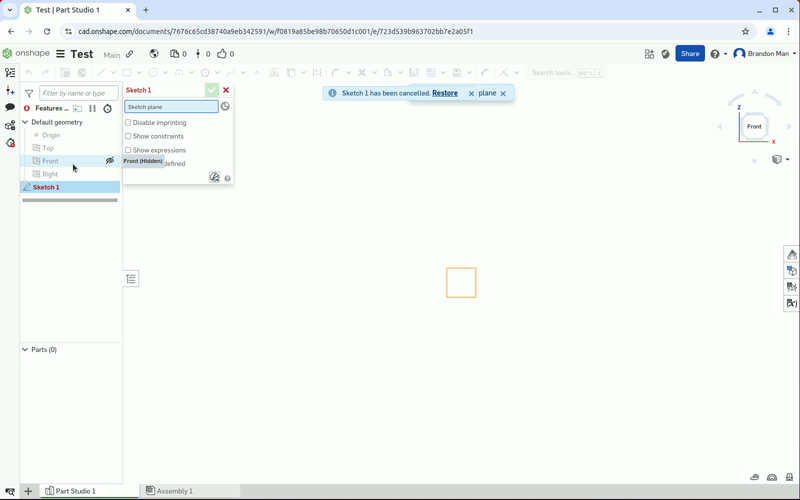
click(73, 163)
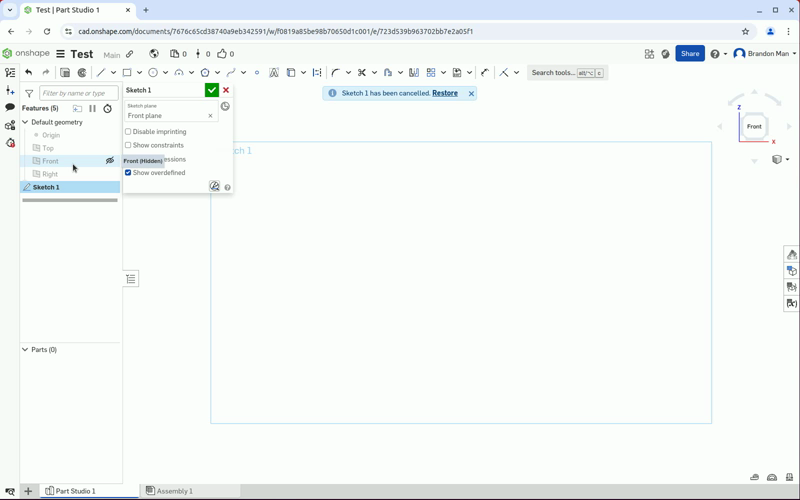
mouse_move(73, 352)
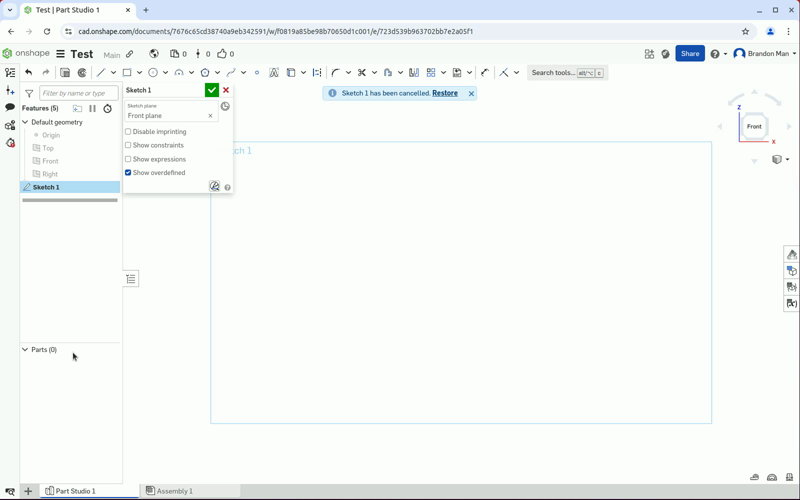
key(y)
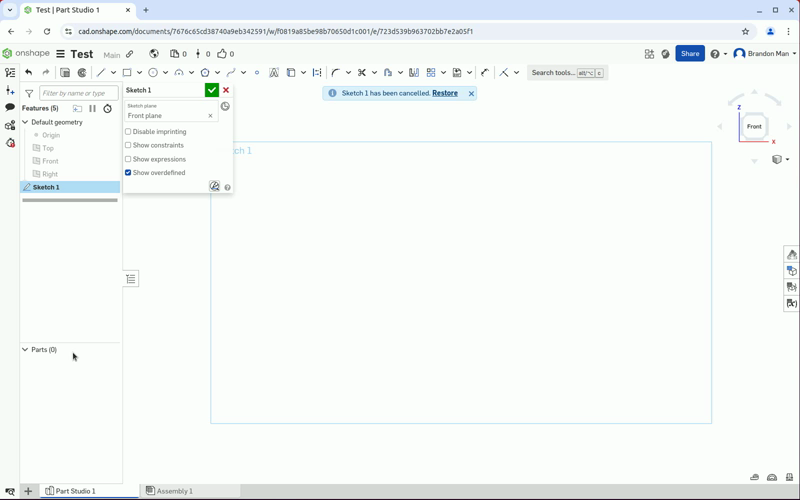
key(l)
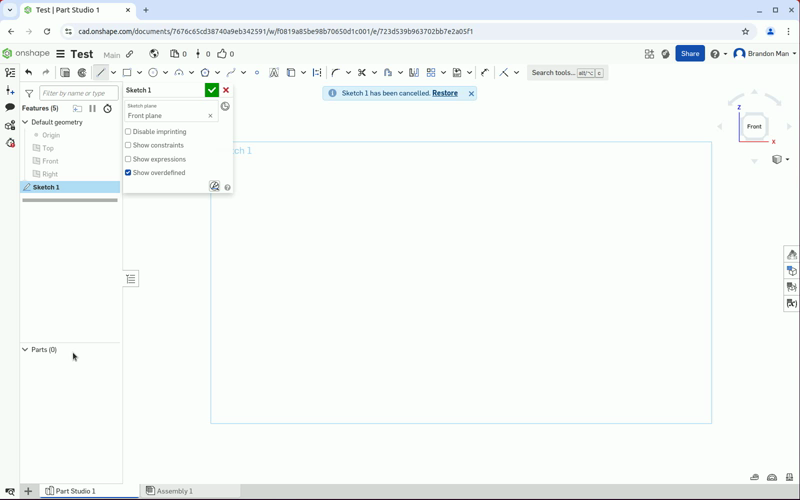
key_down(shift)
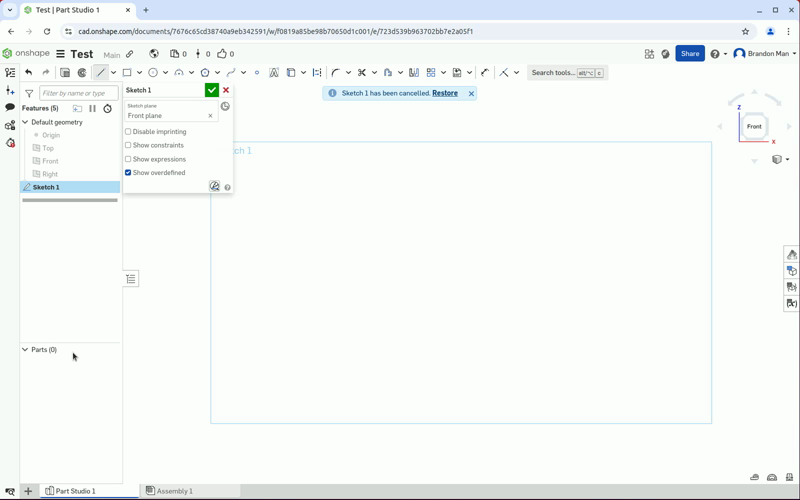
mouse_move(460, 282)
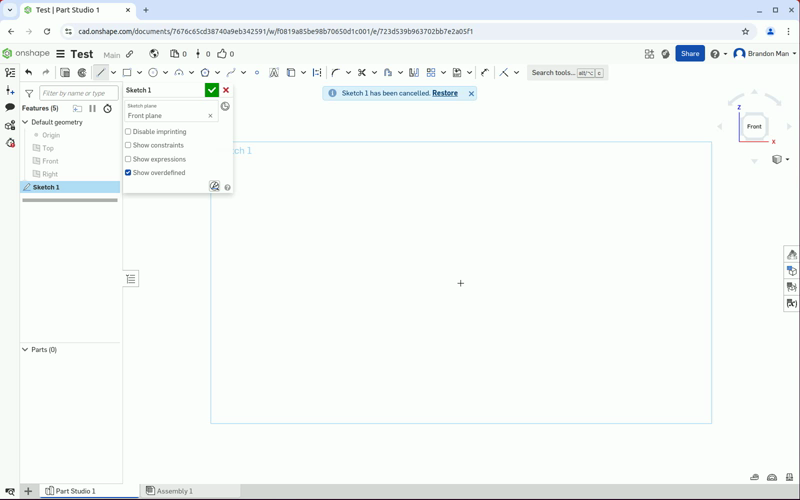
click(460, 282)
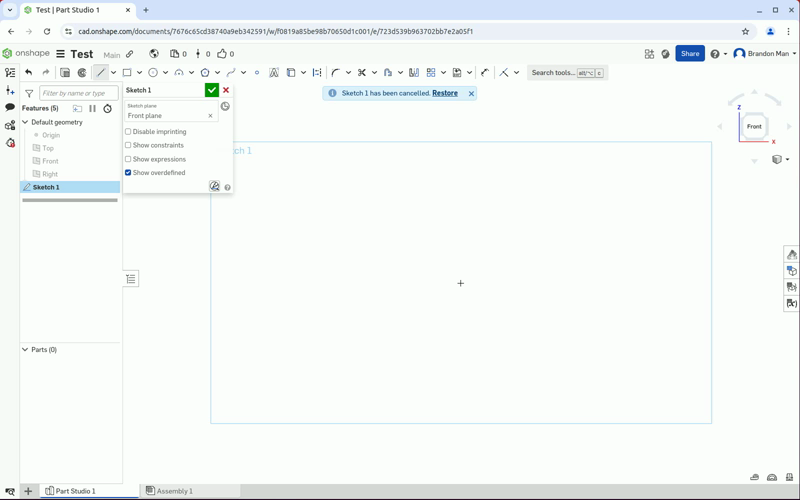
key_up(shift)
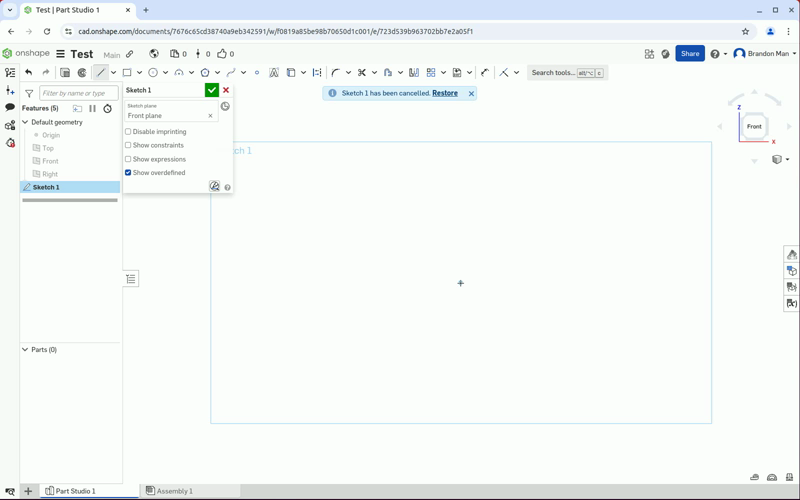
key_down(shift)
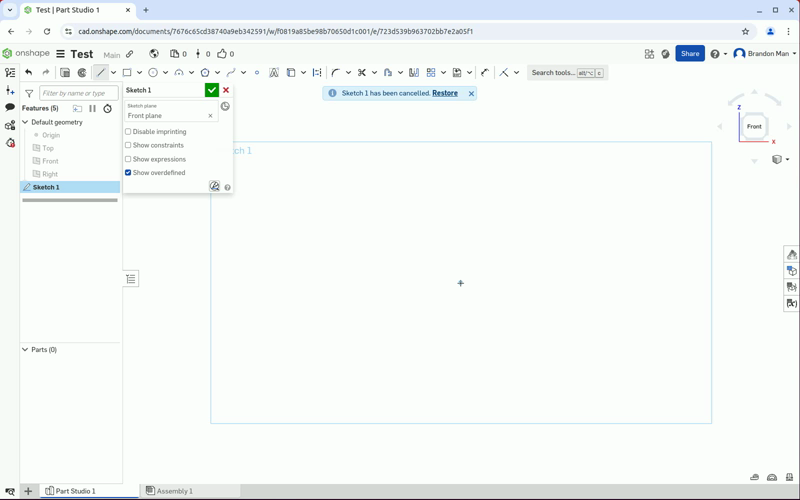
mouse_move(490, 282)
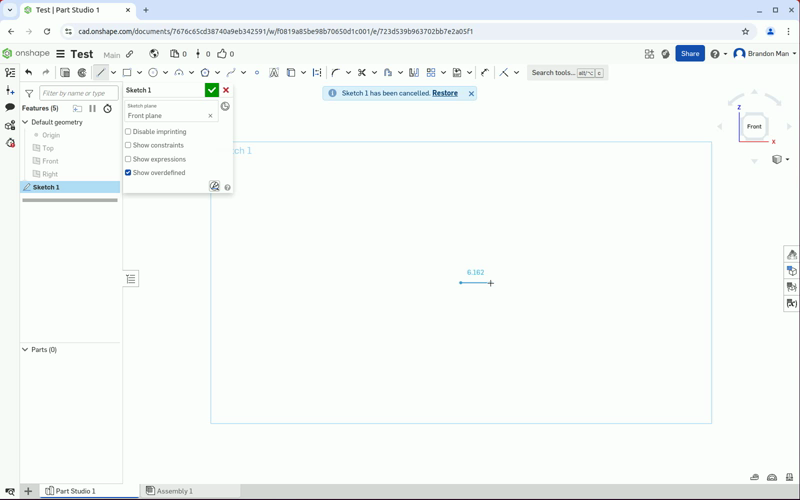
mouse_move(472, 282)
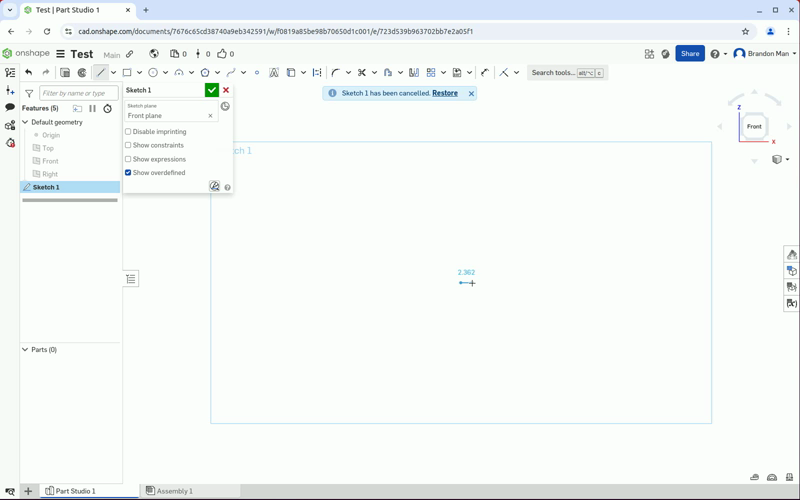
click(472, 282)
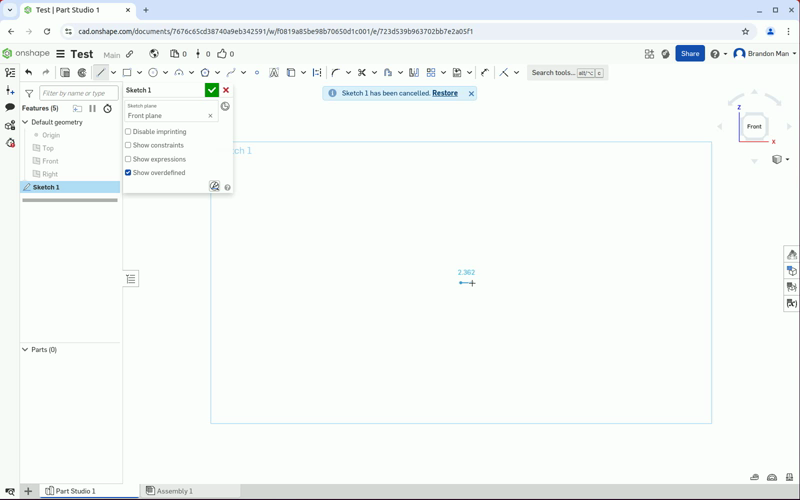
key_up(shift)
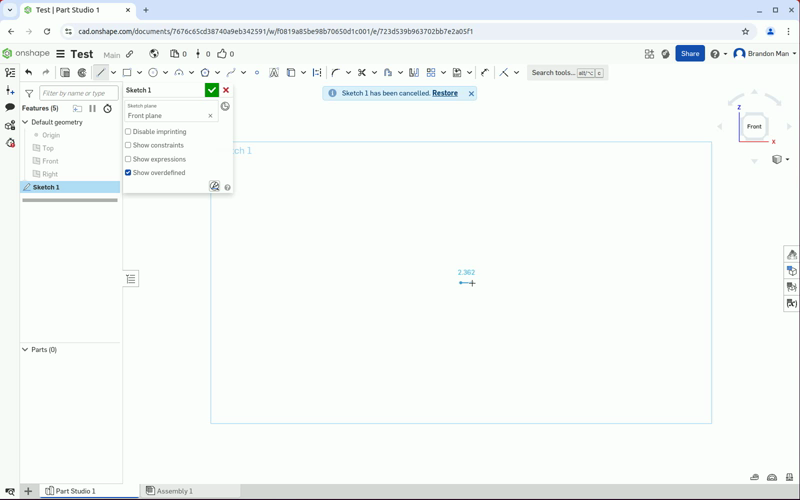
key_down(shift)
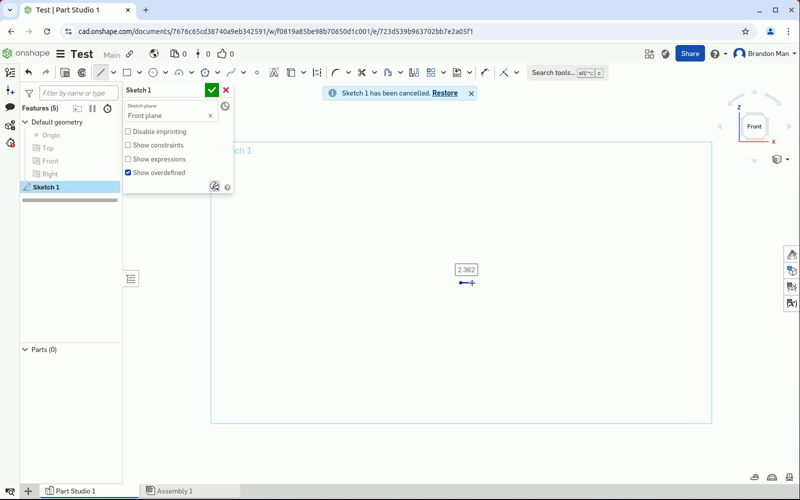
mouse_move(472, 181)
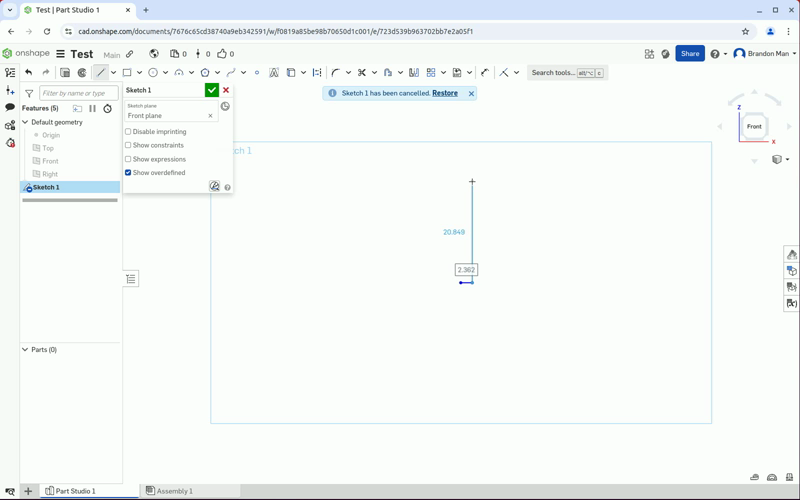
click(472, 181)
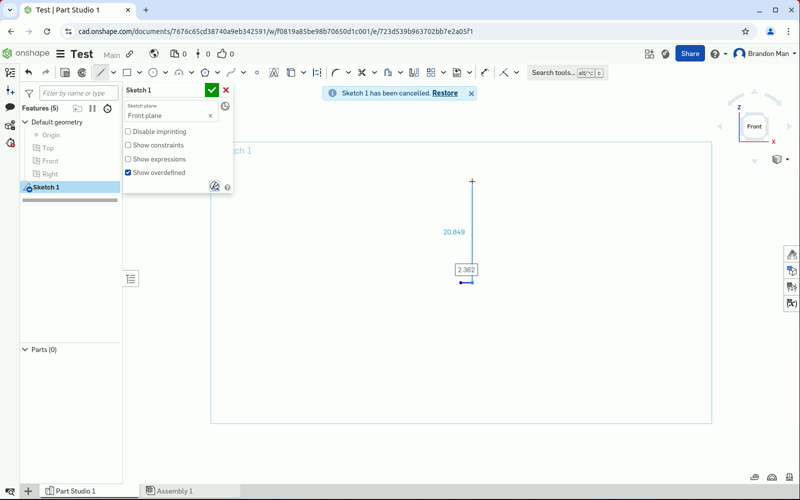
key_up(shift)
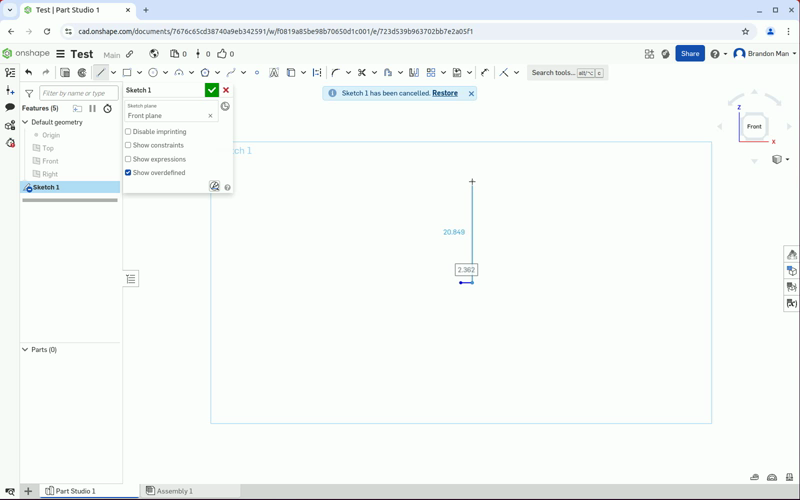
key_down(shift)
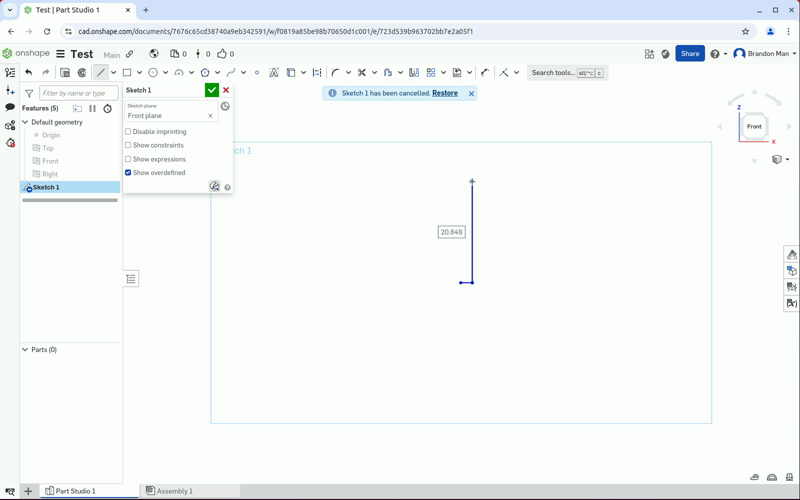
mouse_move(573, 181)
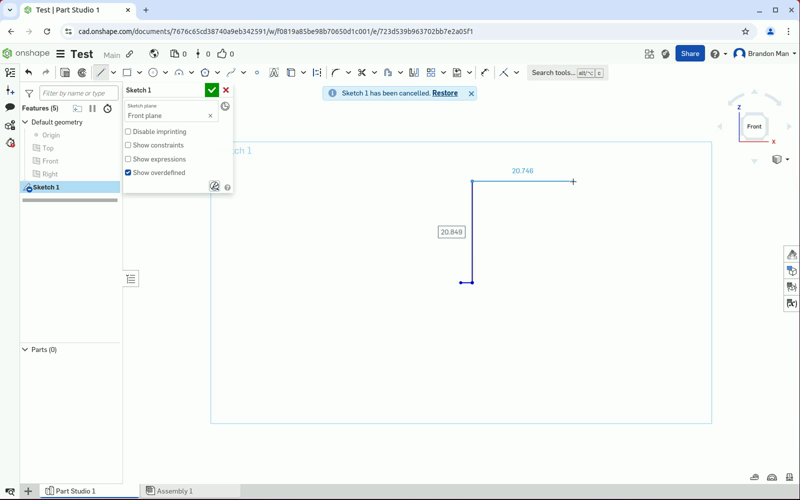
click(573, 181)
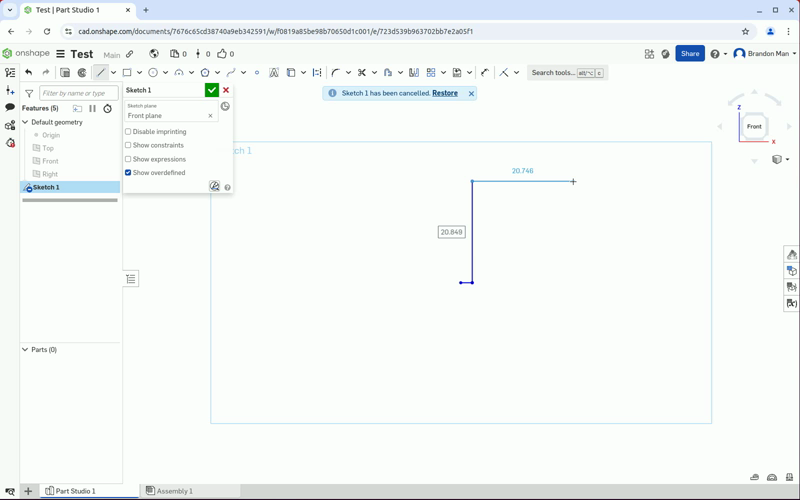
key_up(shift)
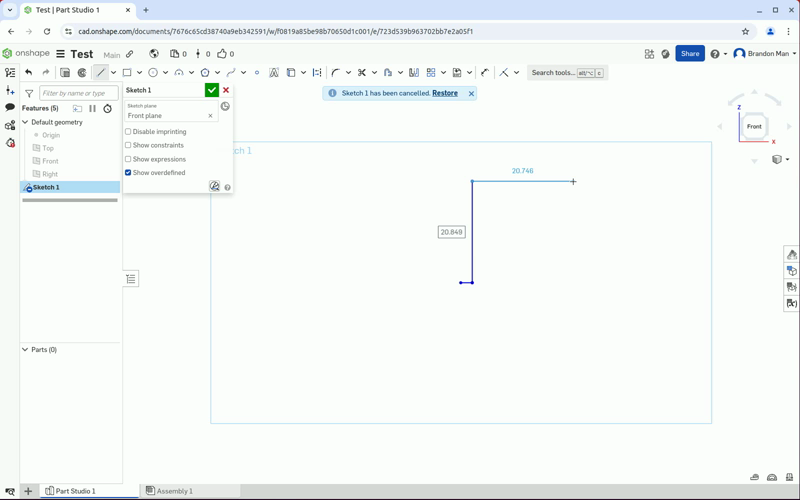
key_down(shift)
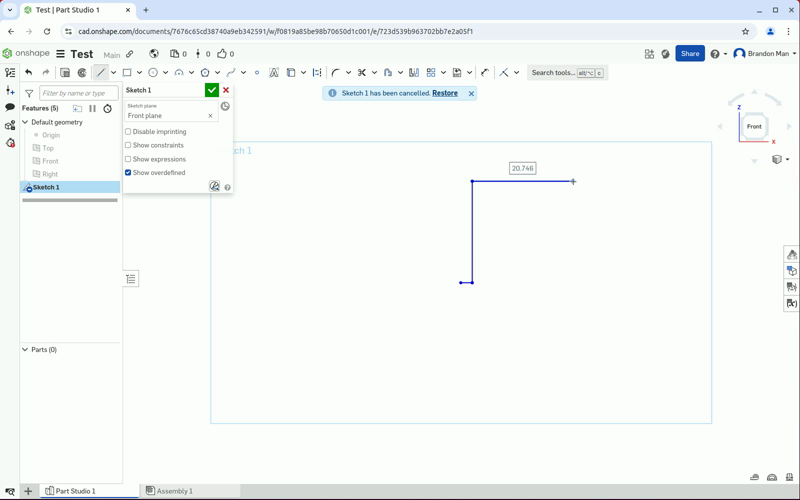
mouse_move(589, 181)
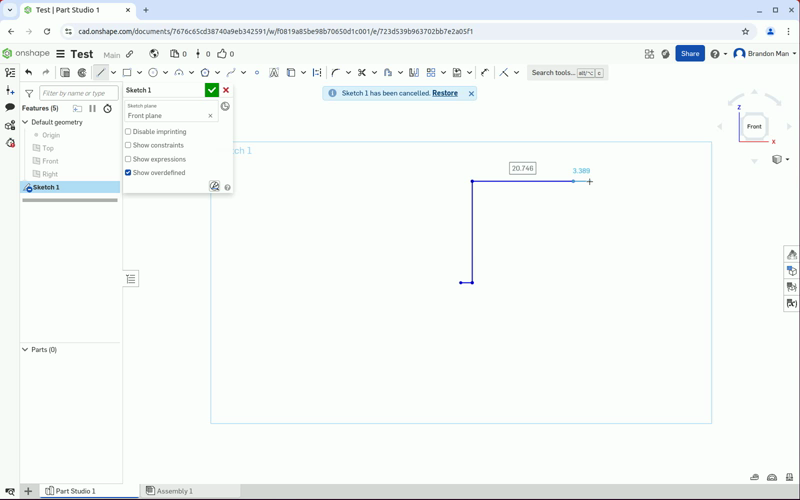
mouse_move(573, 170)
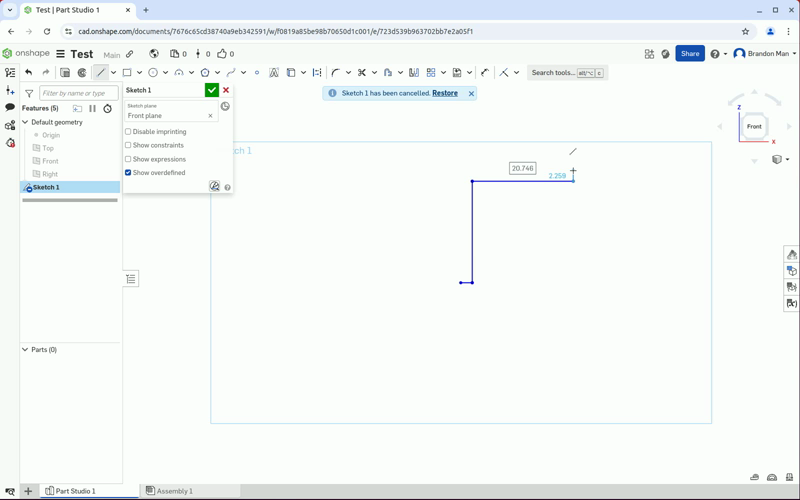
click(573, 170)
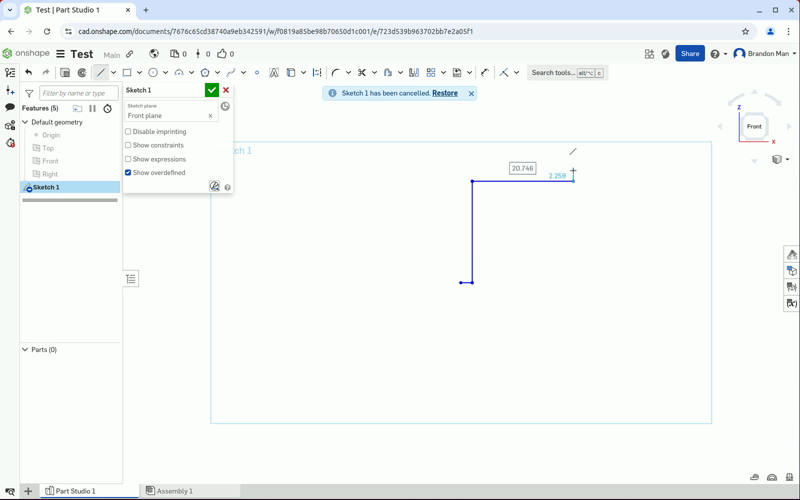
key_up(shift)
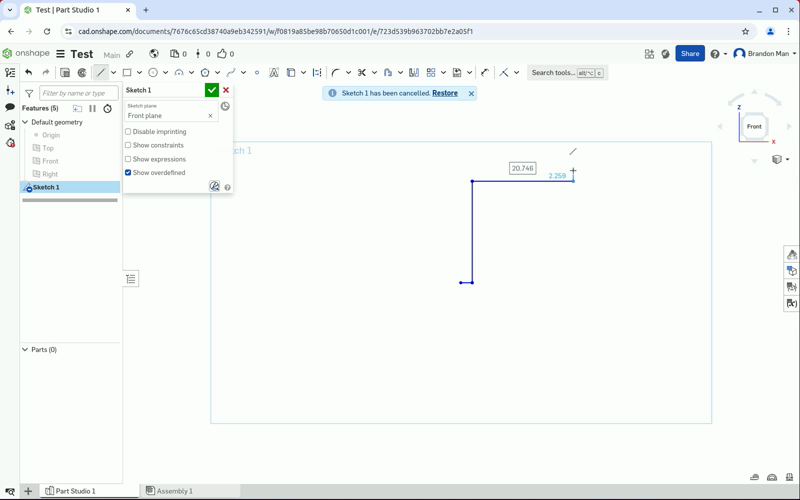
key_down(shift)
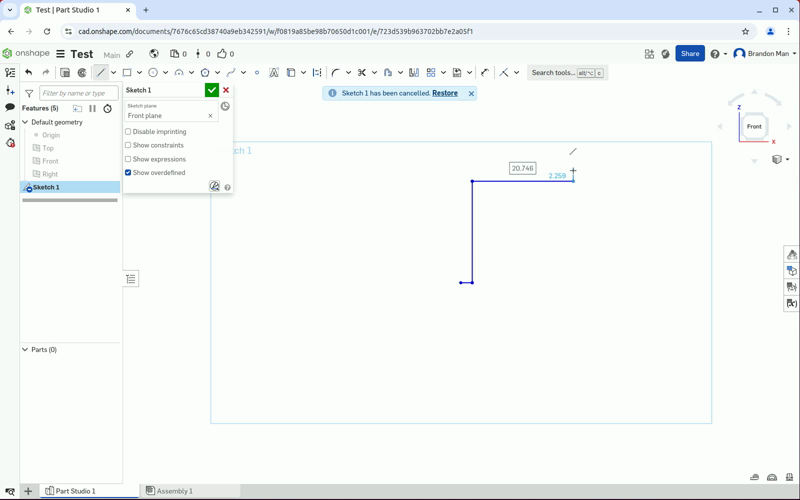
mouse_move(460, 170)
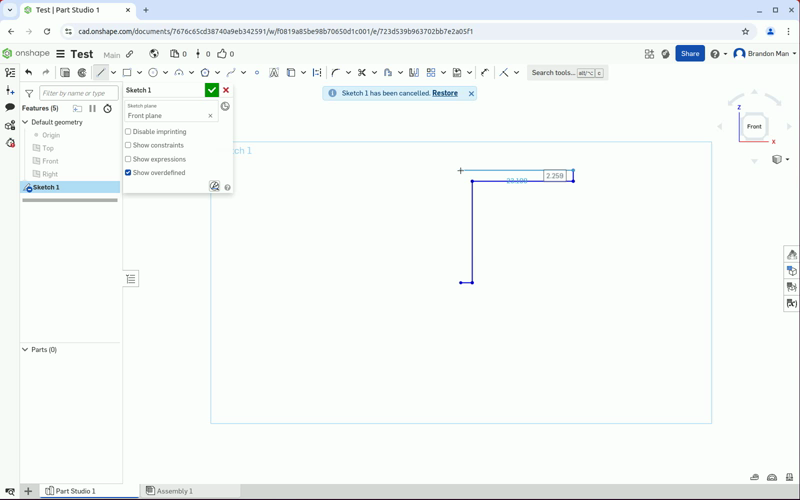
click(460, 170)
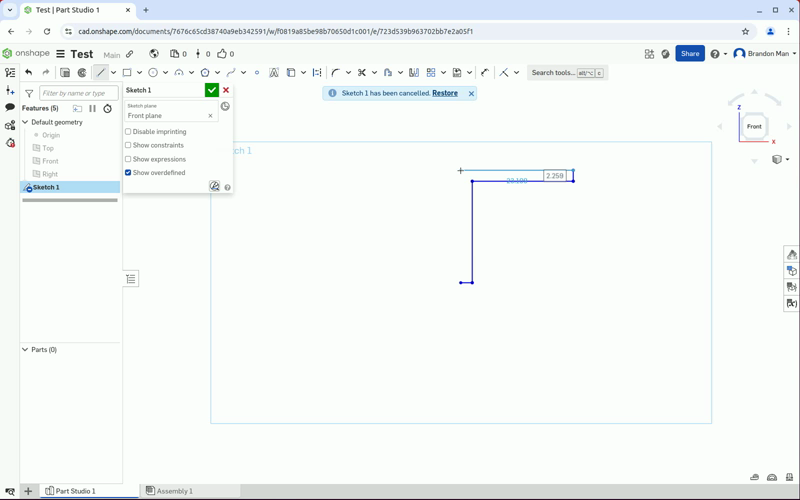
key_up(shift)
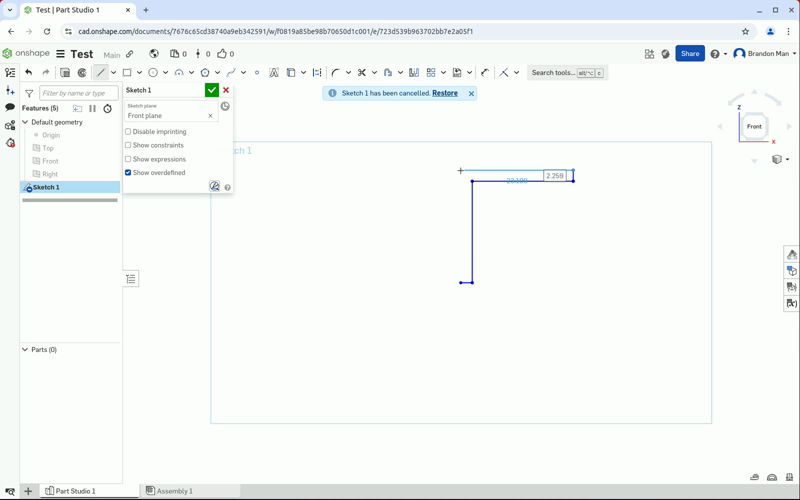
key_down(shift)
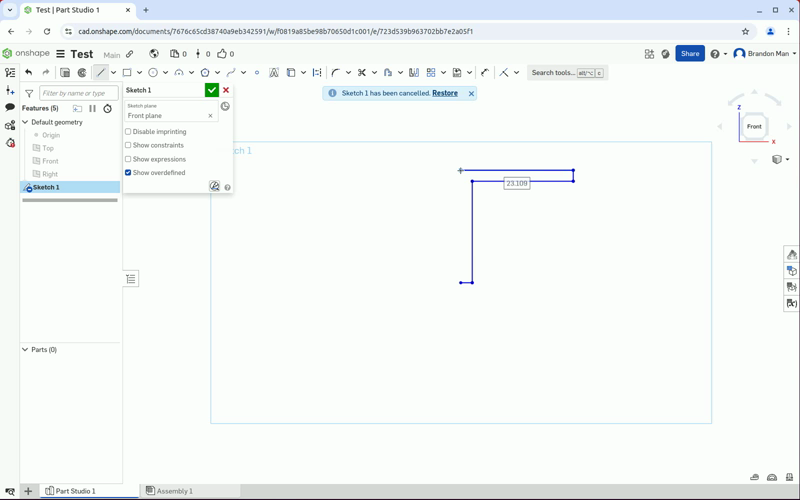
mouse_move(460, 282)
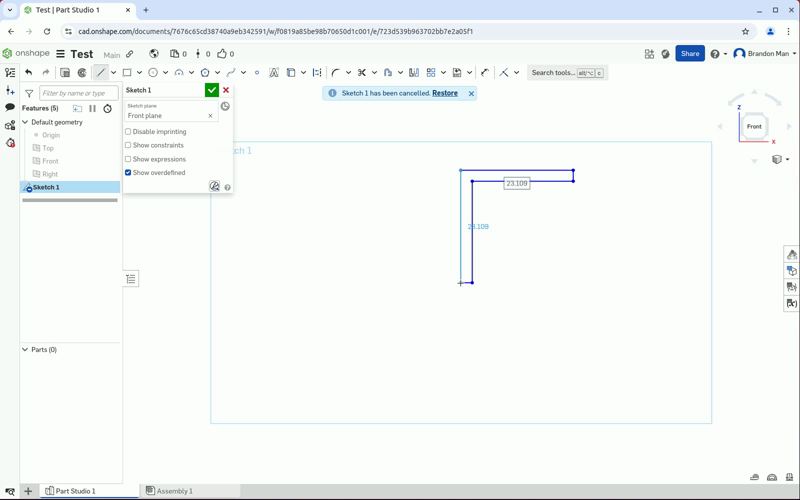
key_up(shift)
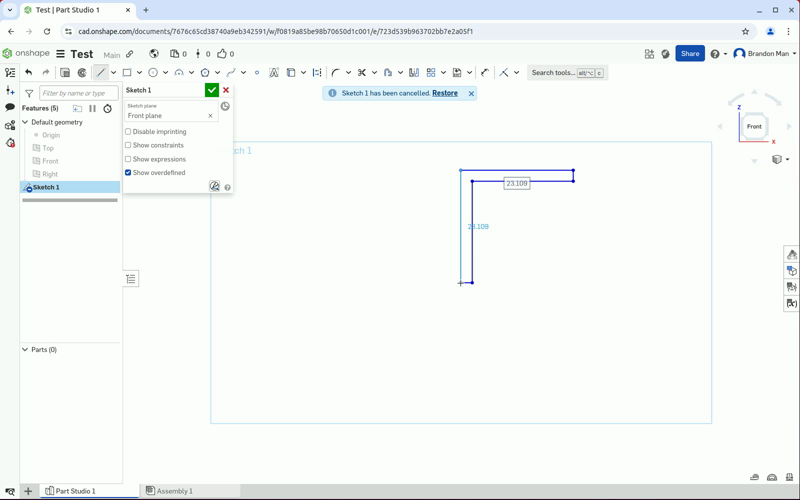
click(460, 282)
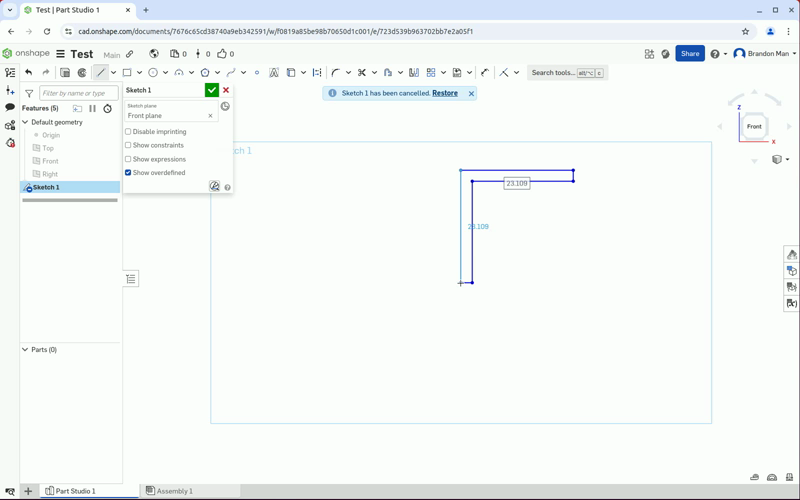
key(esc)
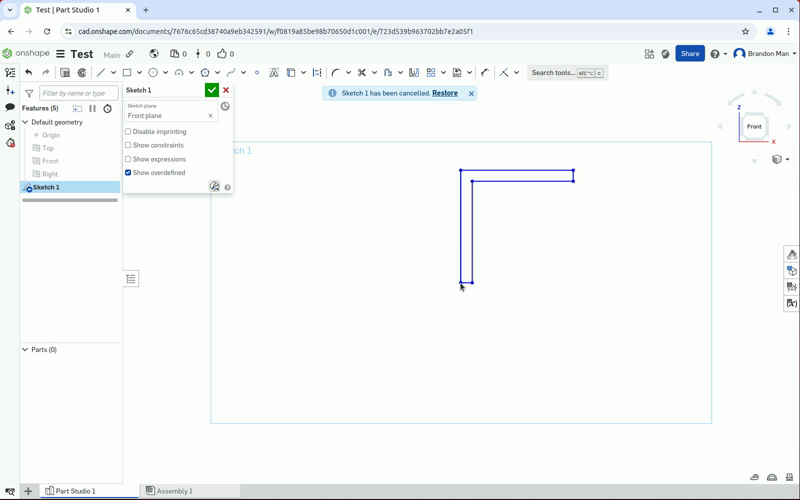
mouse_move(469, 225)
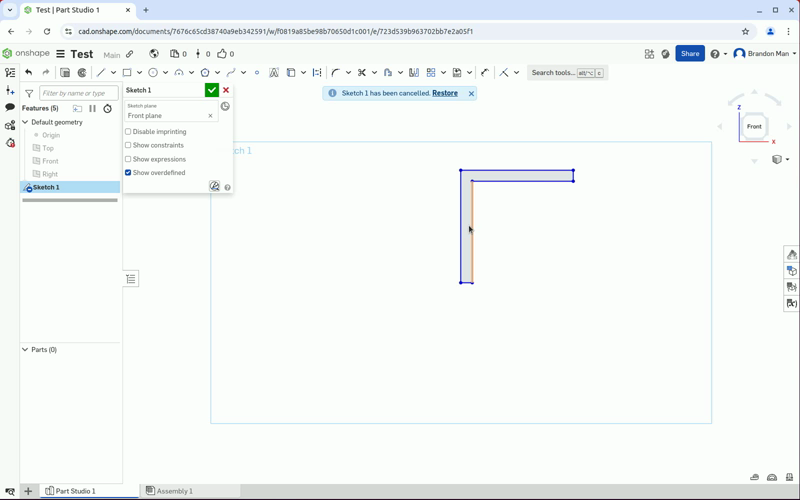
click(469, 225)
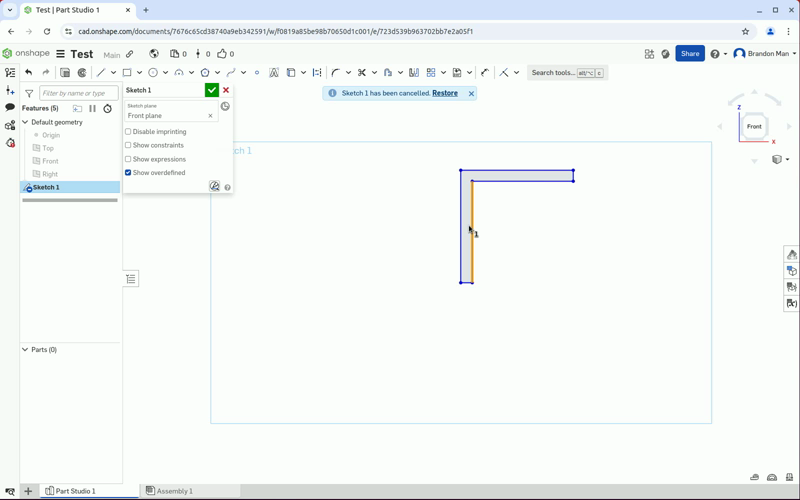
mouse_move(73, 352)
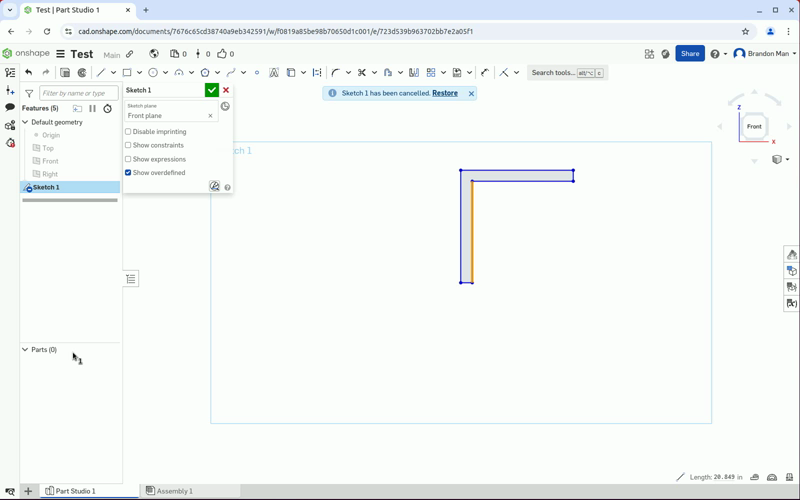
key(shift+y)
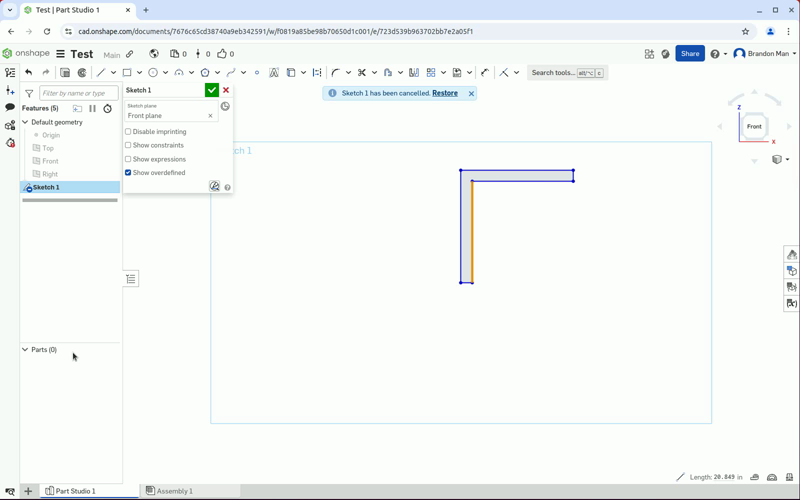
key(shift+e)
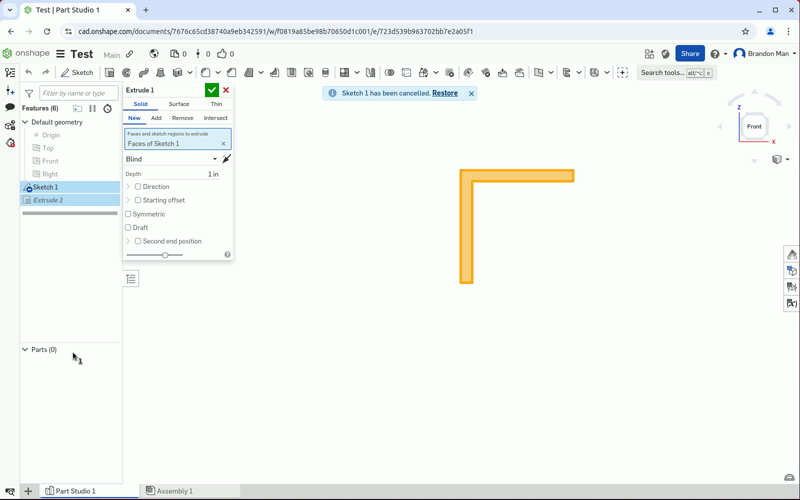
mouse_move(143, 106)
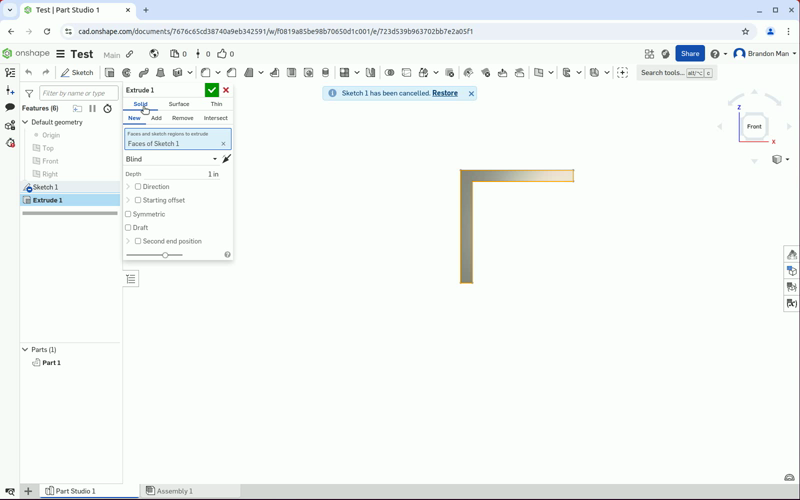
click(143, 106)
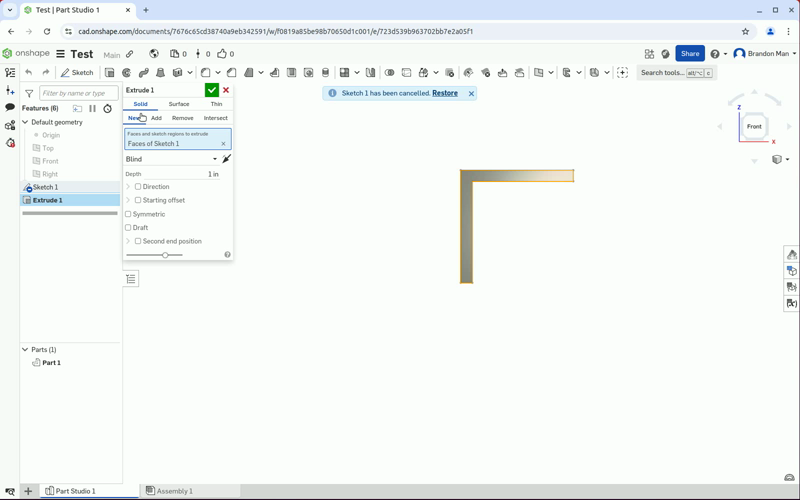
mouse_move(137, 120)
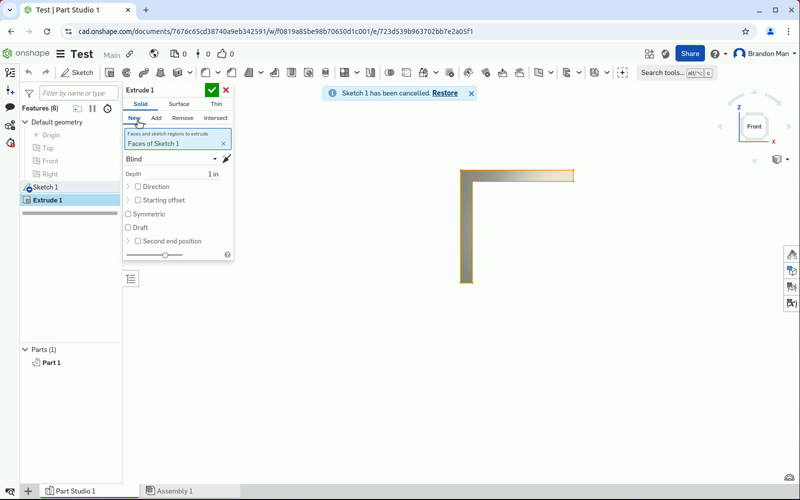
click(137, 120)
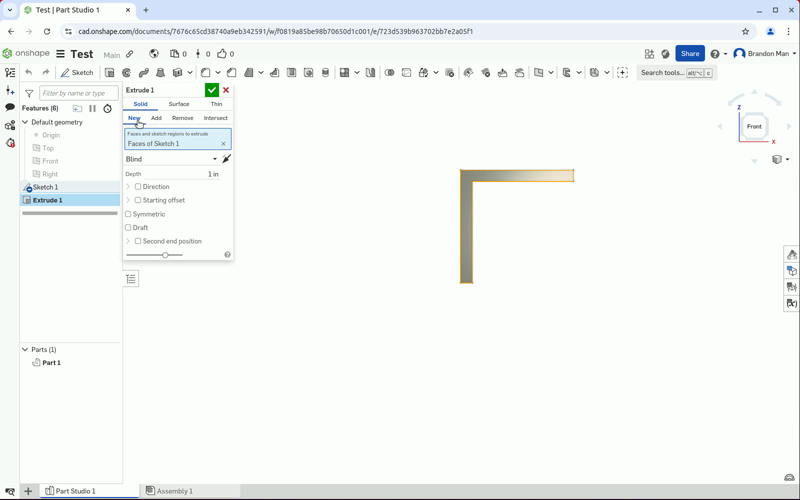
key(tab, 4)
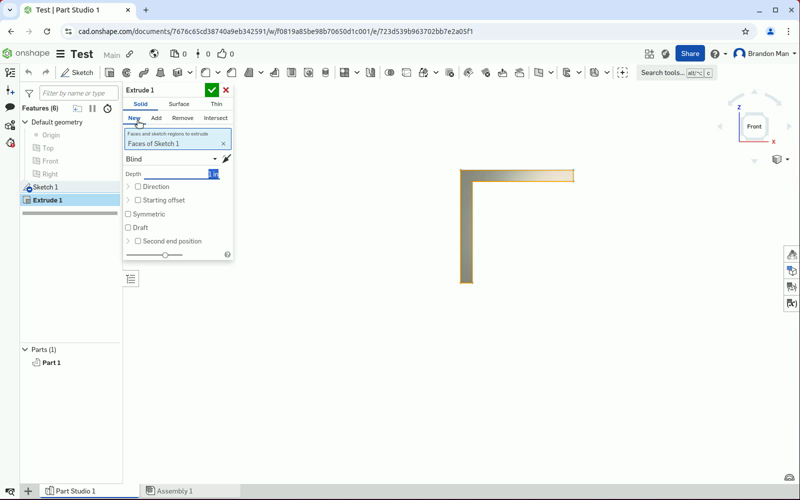
text(23.108)
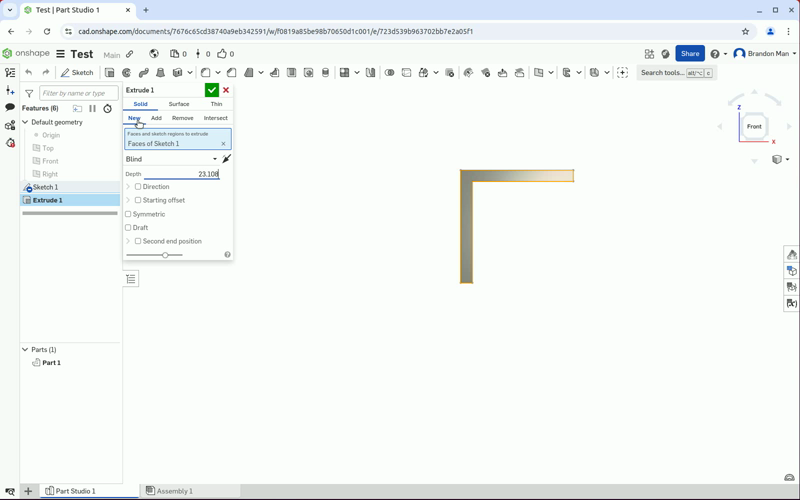
key(tab, 3)
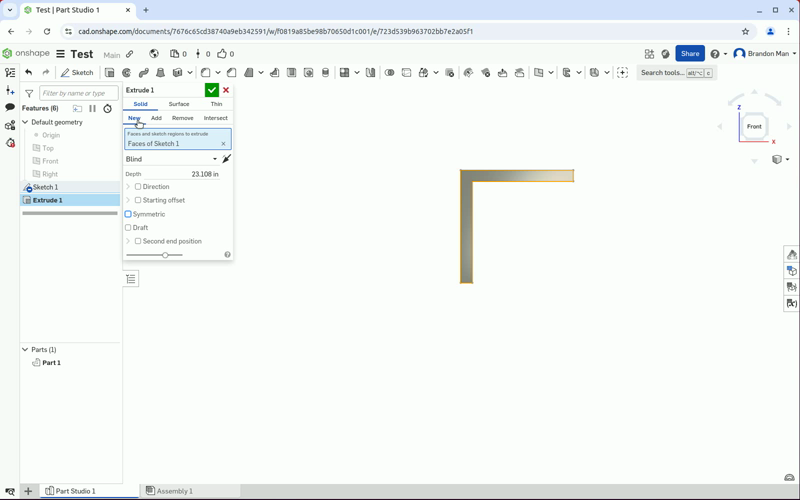
key(space)
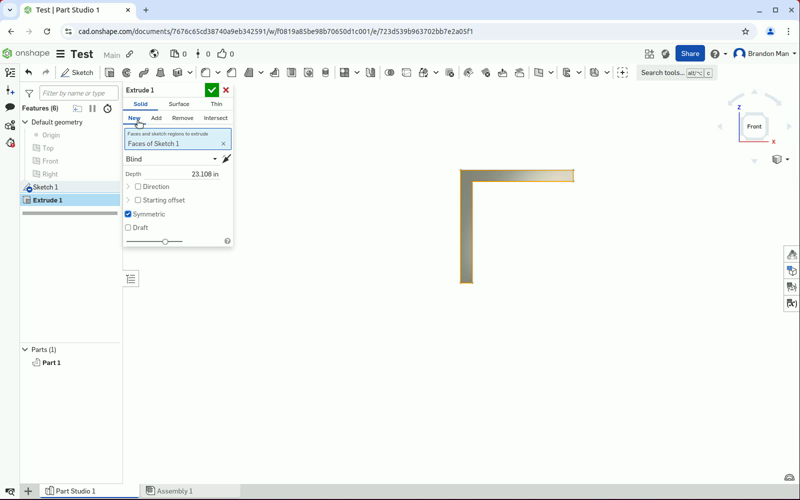
key(enter)
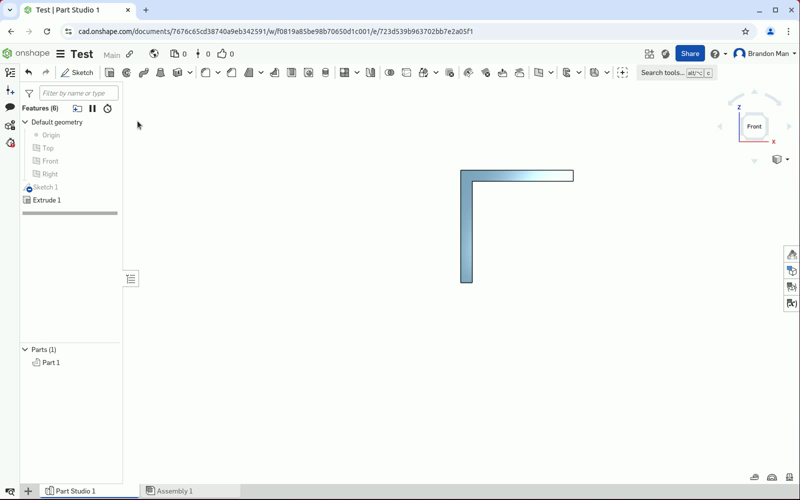
key(shift+h)
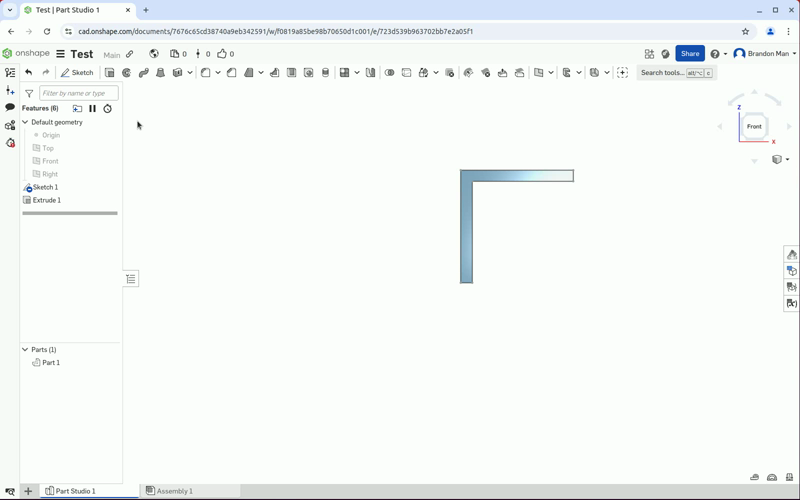
key(shift+h)
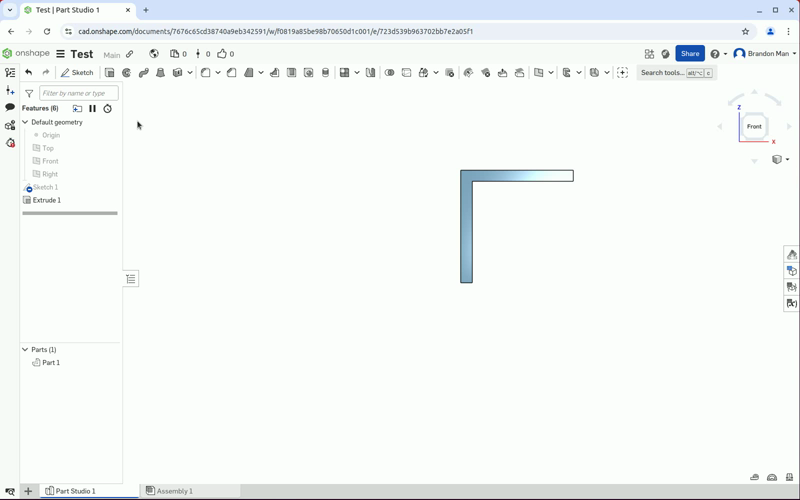
mouse_move(73, 189)
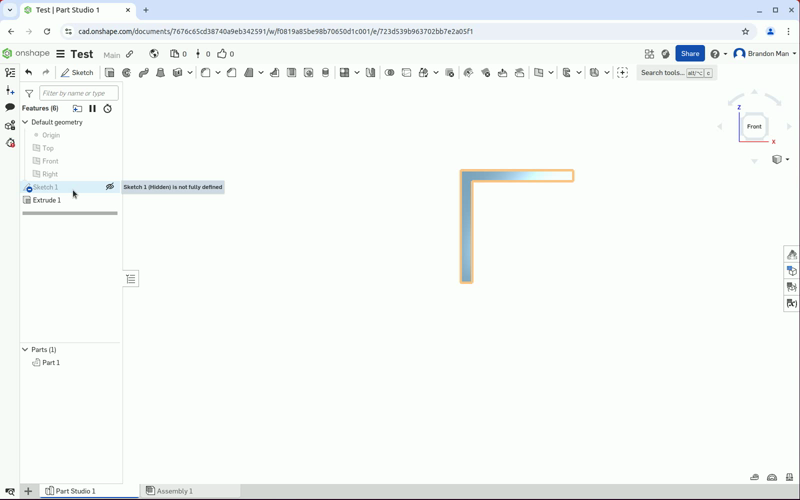
click(73, 189)
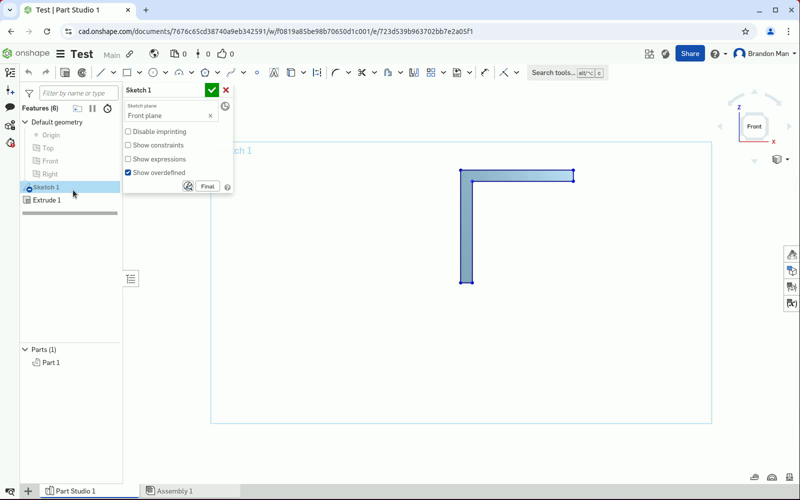
mouse_move(229, 92)
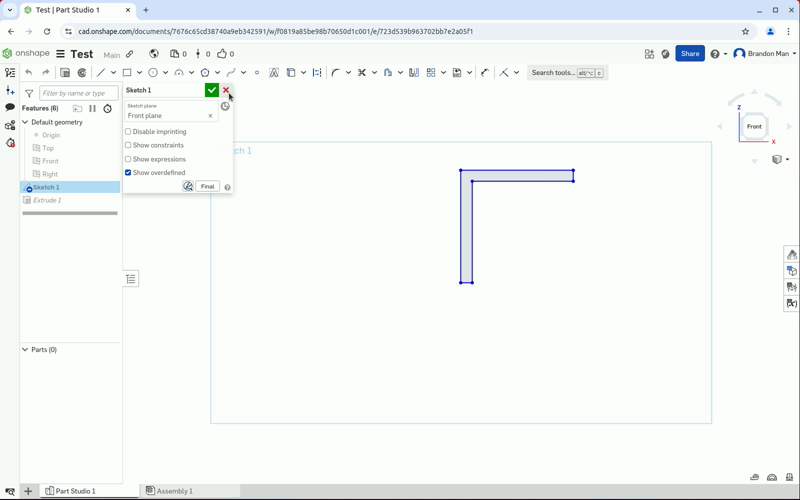
click(229, 92)
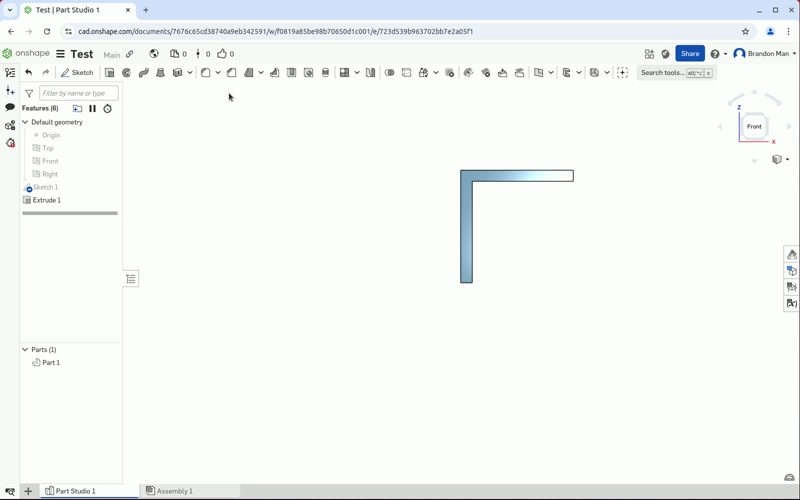
mouse_move(73, 352)
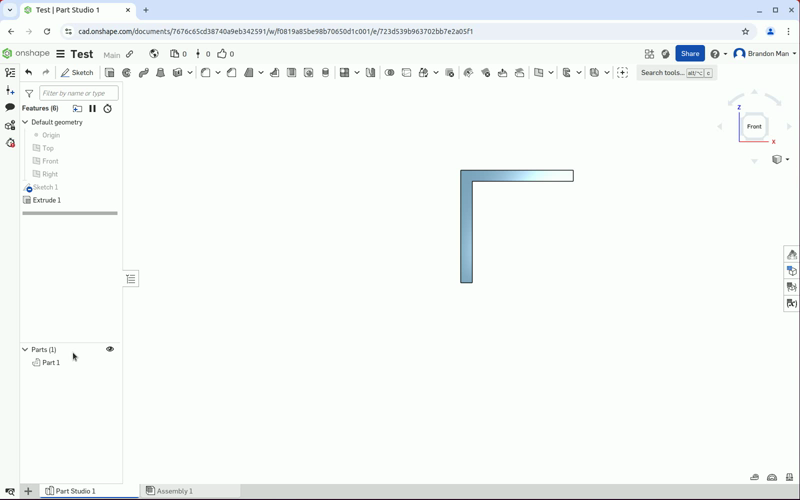
key(y)
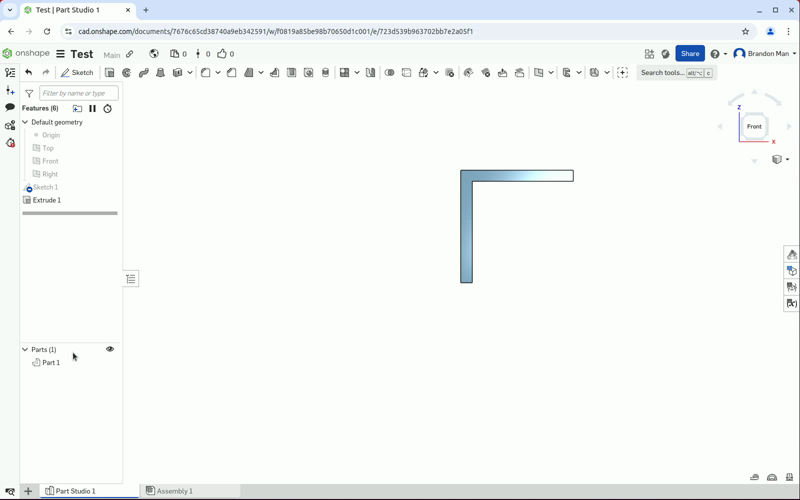
key(shift+p)
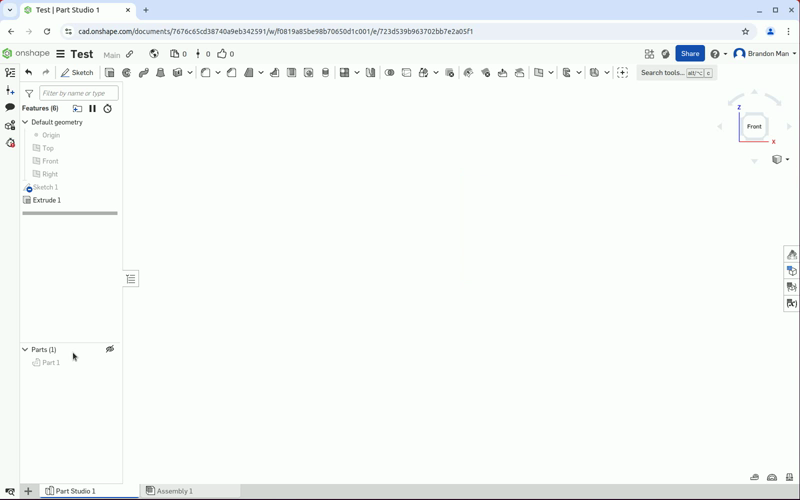
key(space)
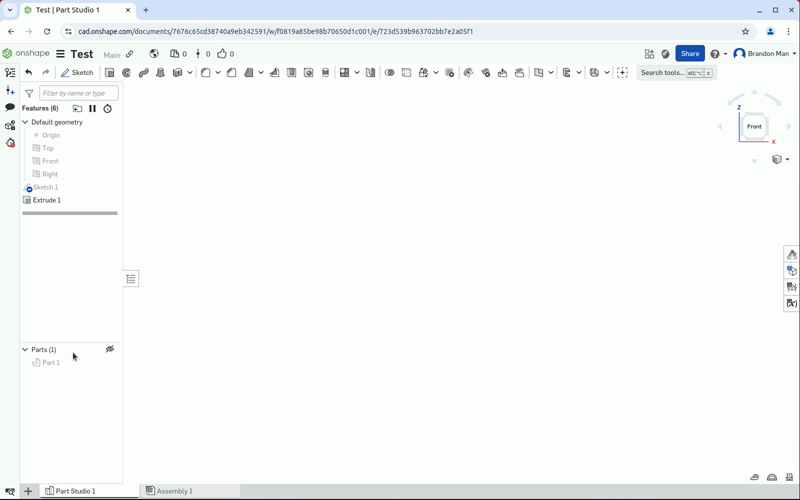
key_down(shift)
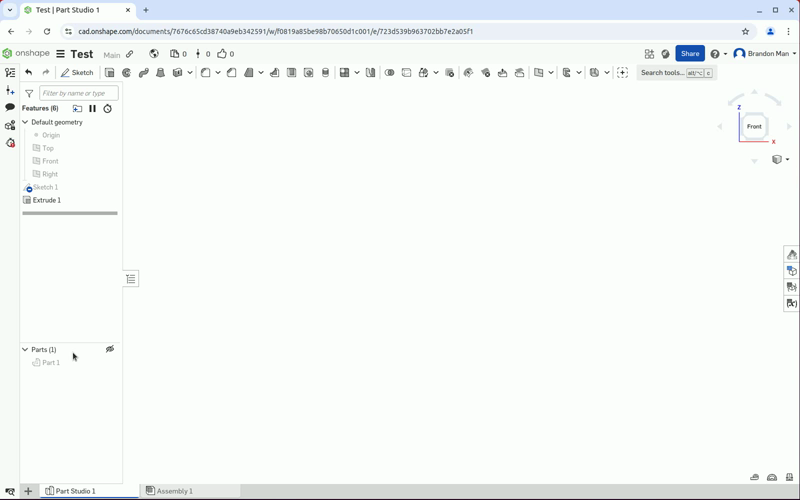
key(down)
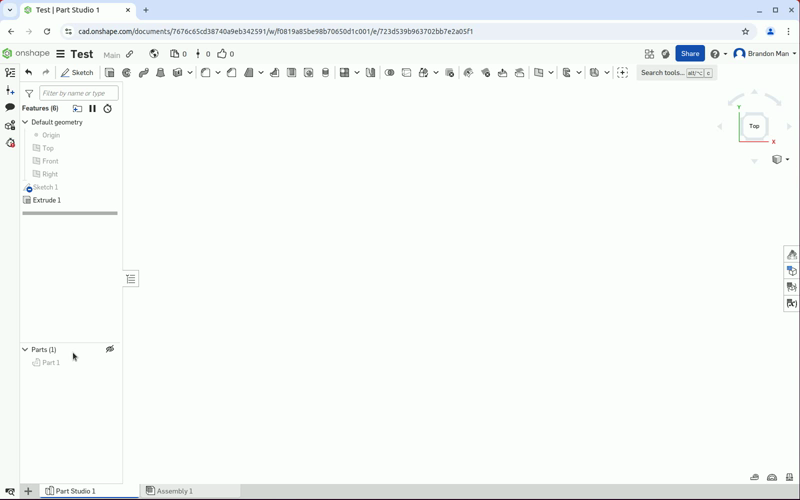
key_up(shift)
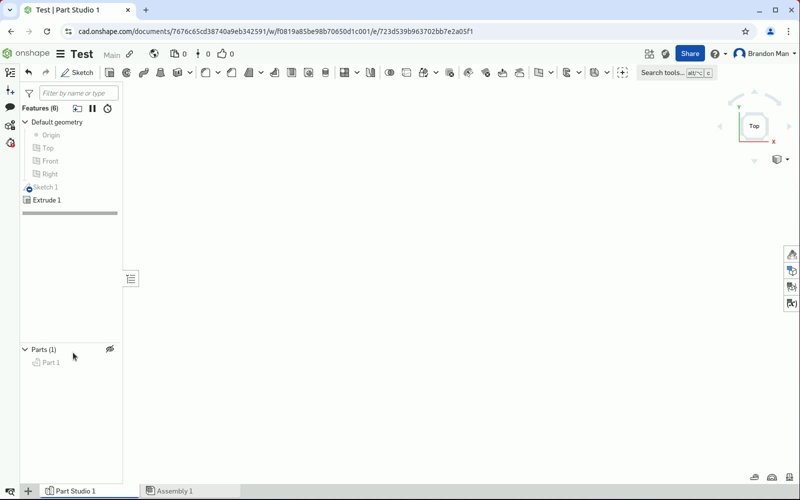
mouse_move(73, 352)
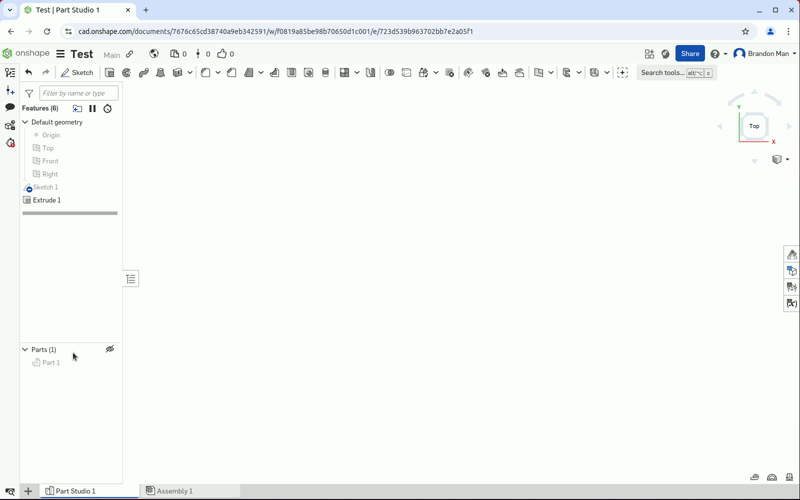
key(shift+y)
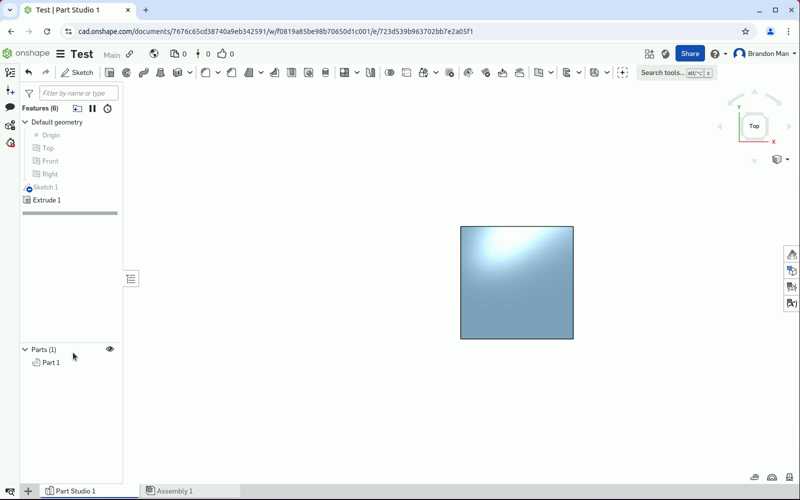
mouse_move(541, 75)
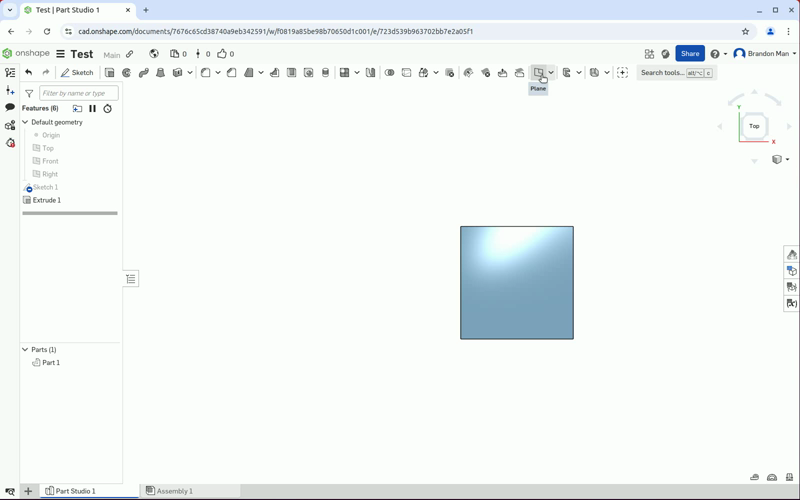
click(541, 75)
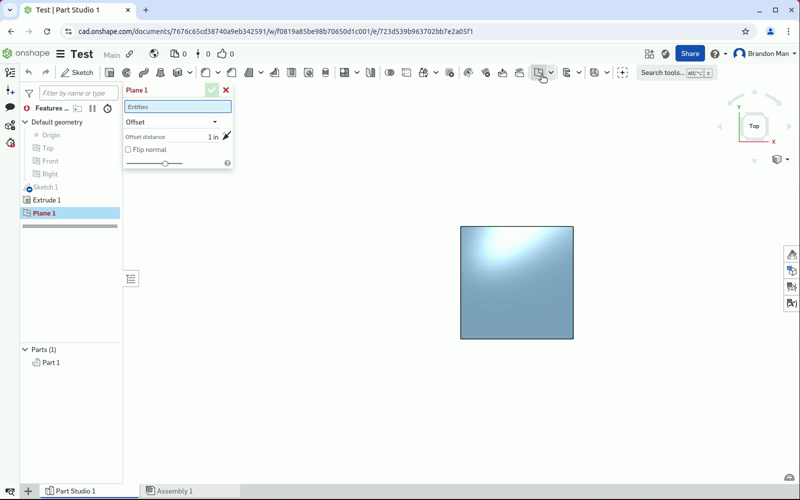
mouse_move(73, 150)
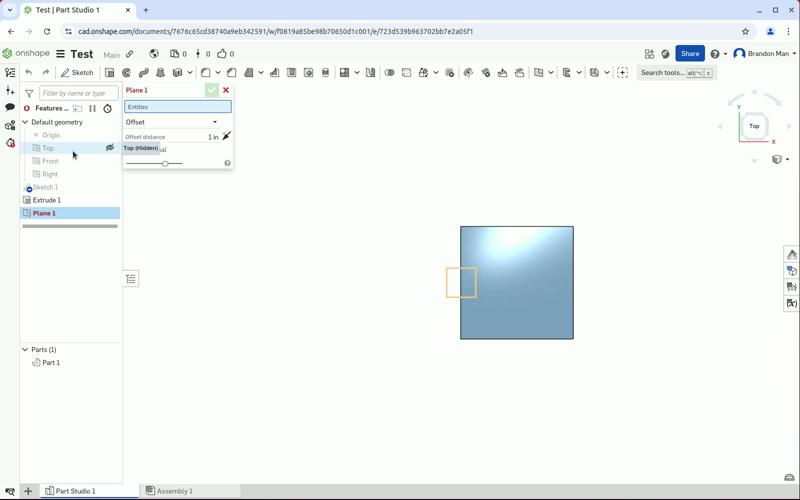
click(73, 150)
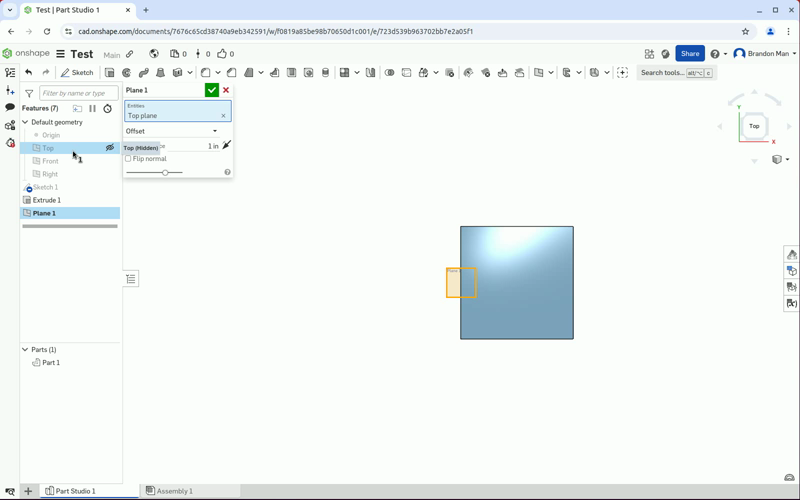
key(tab, 2)
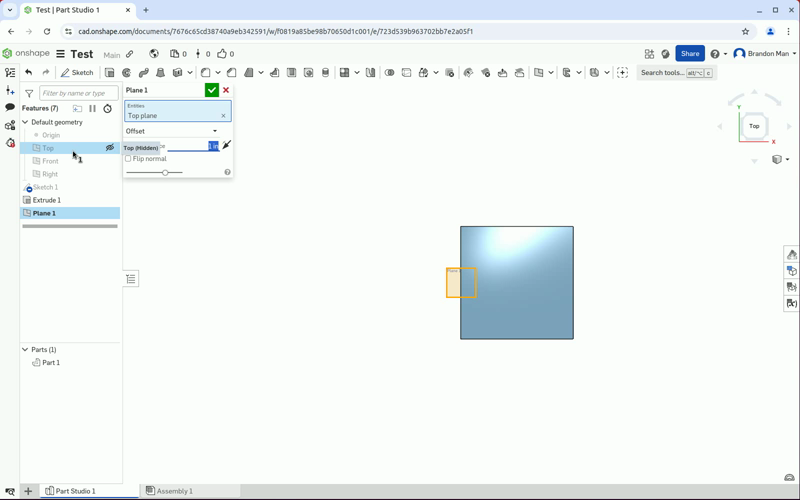
text(23.108)
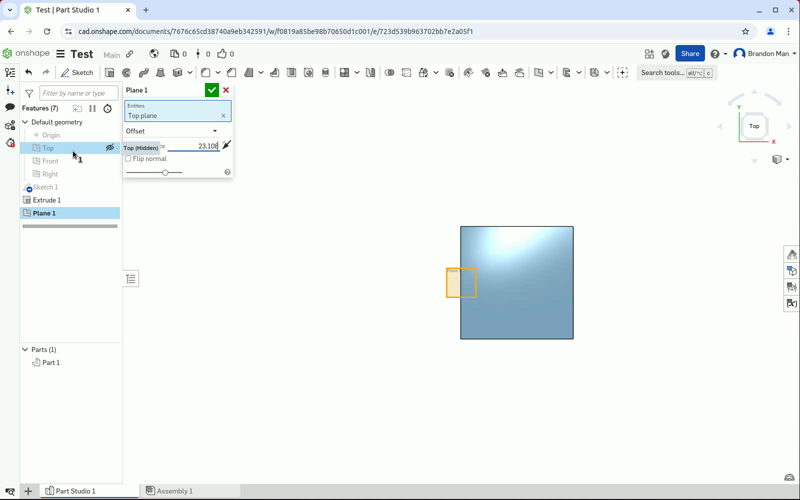
key(enter, 2)
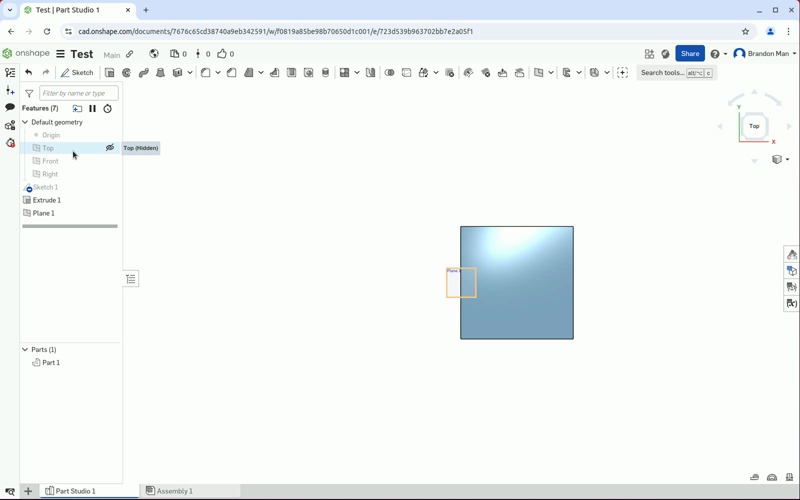
key(shift+s)
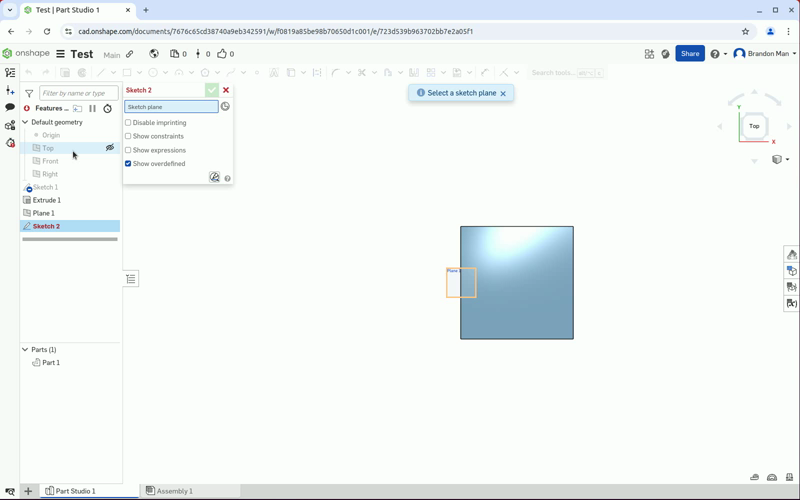
mouse_move(73, 215)
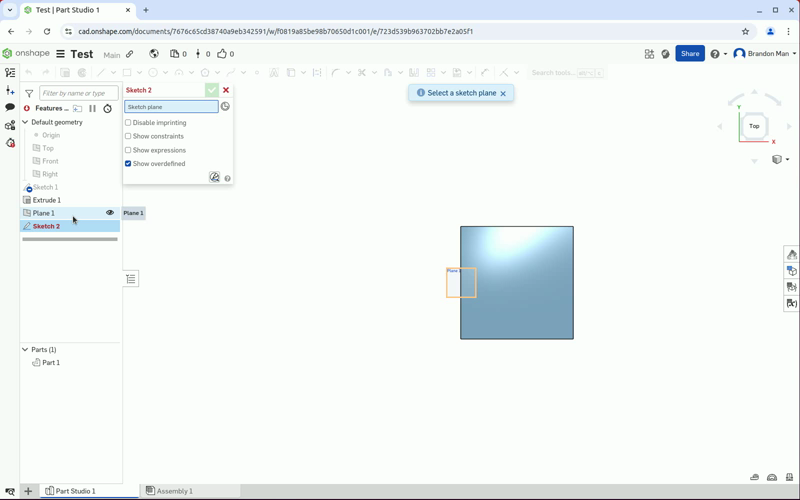
click(73, 215)
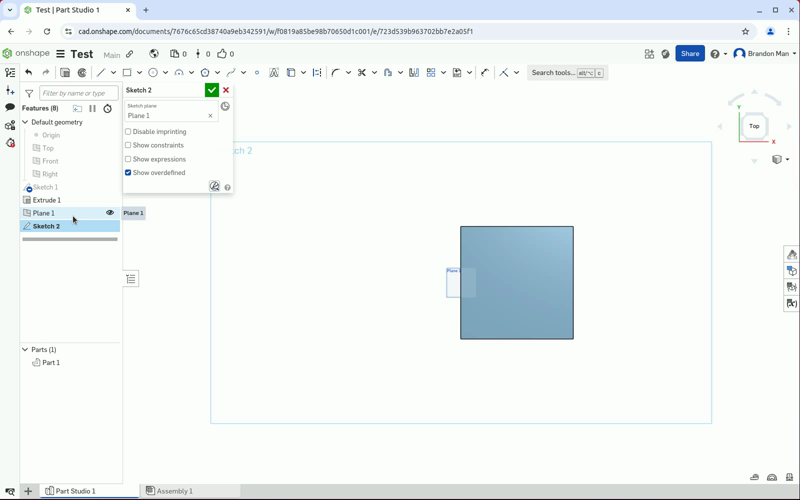
mouse_move(73, 352)
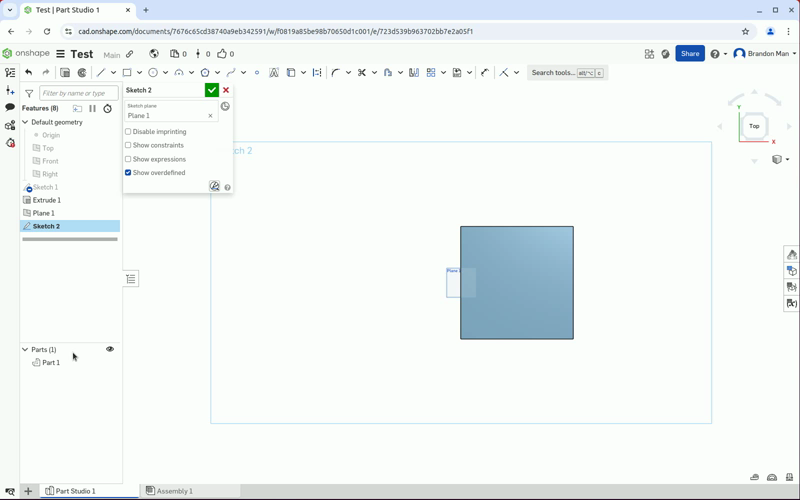
key(y)
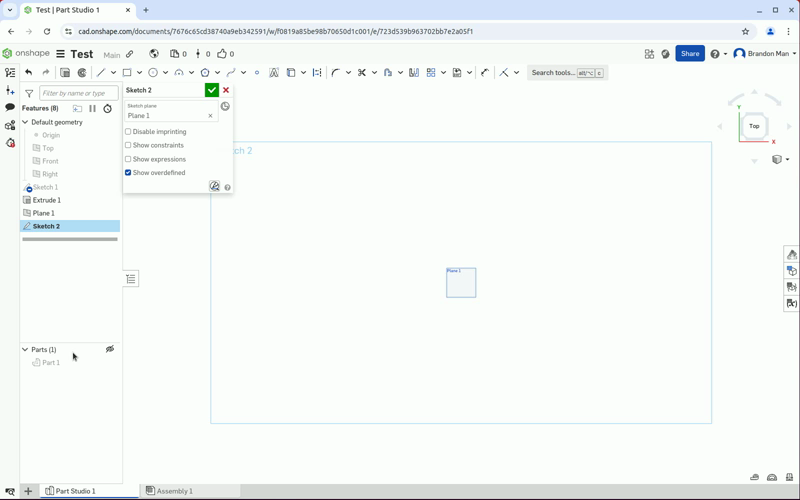
key(c)
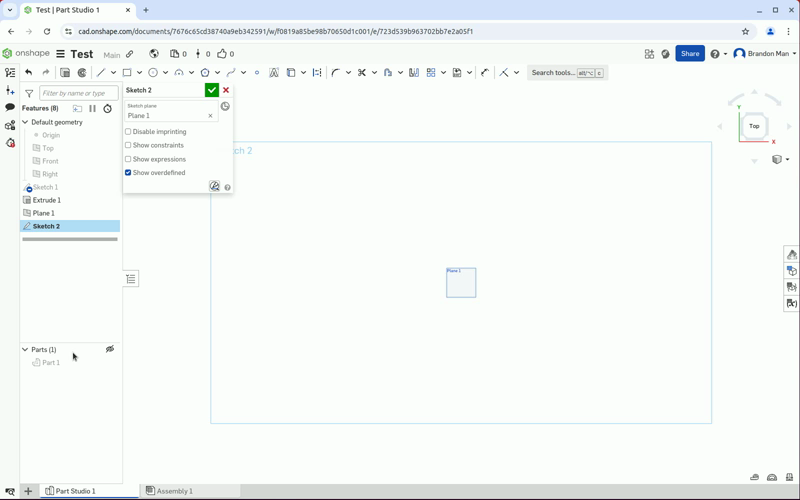
key_down(shift)
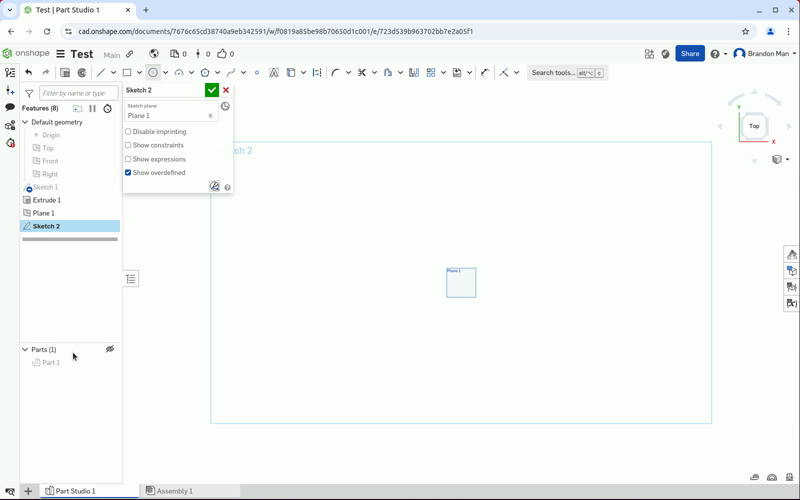
mouse_move(517, 282)
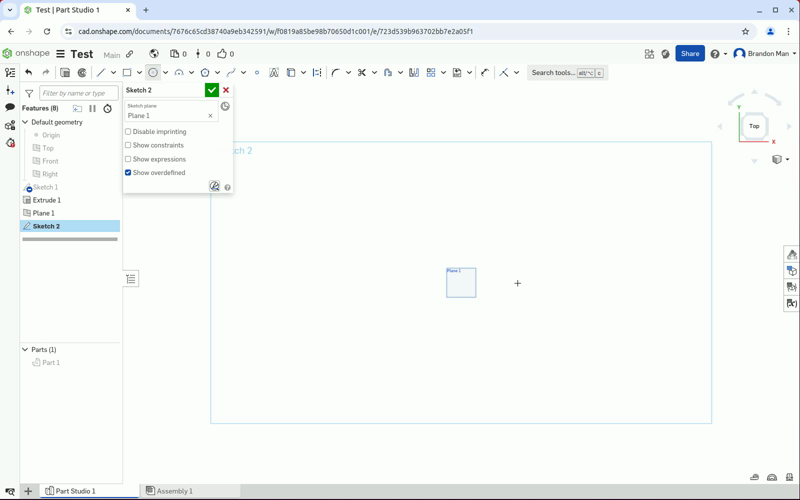
click(517, 282)
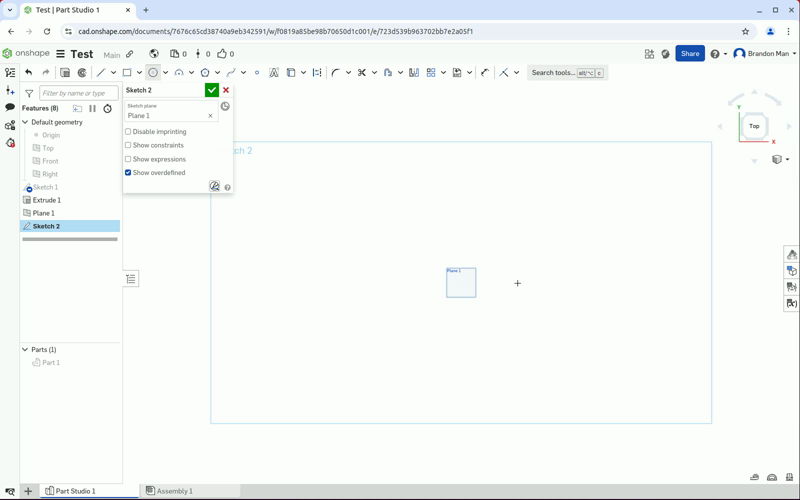
key_up(shift)
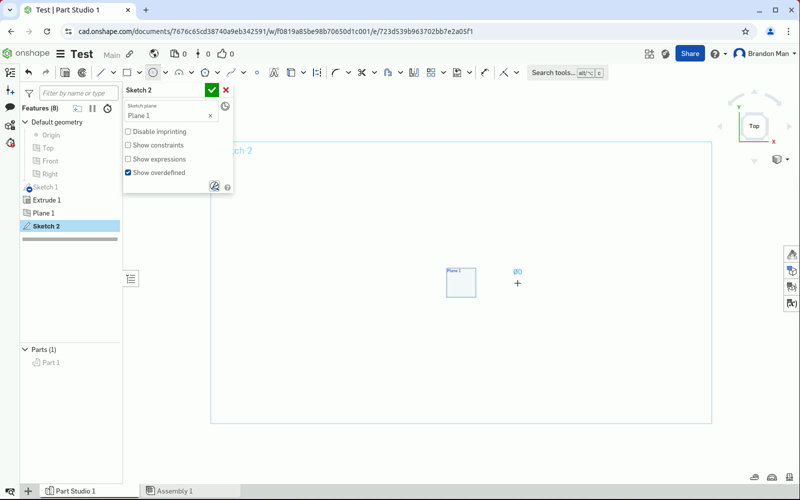
mouse_move(546, 282)
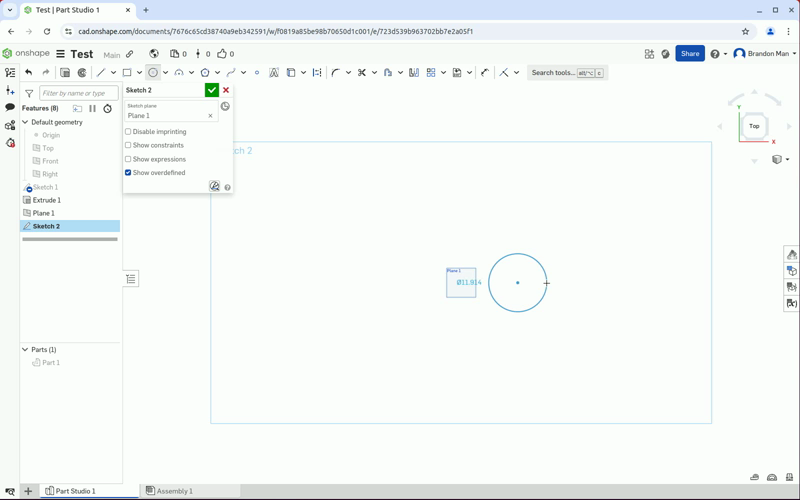
click(546, 282)
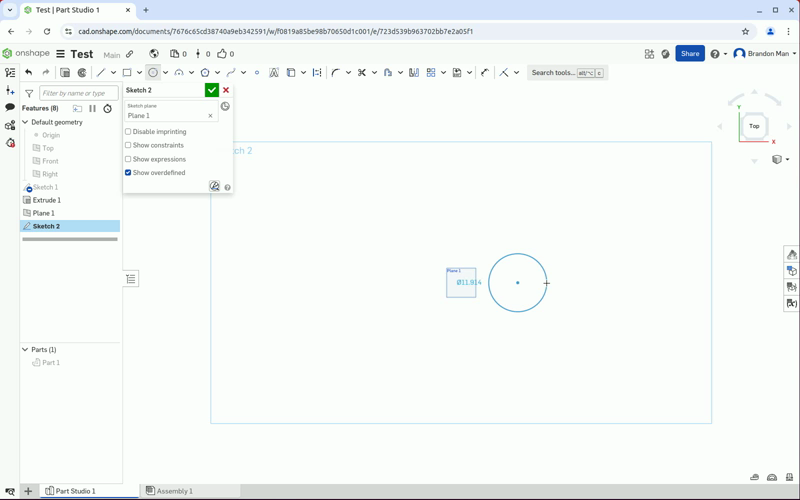
key(esc)
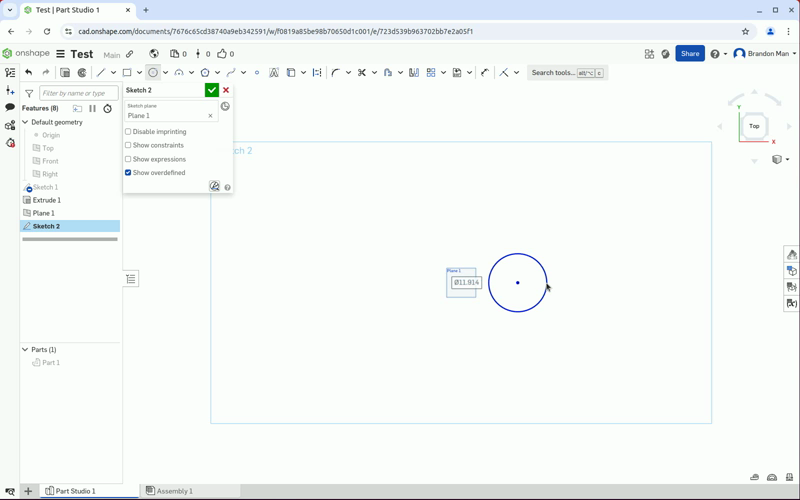
mouse_move(513, 285)
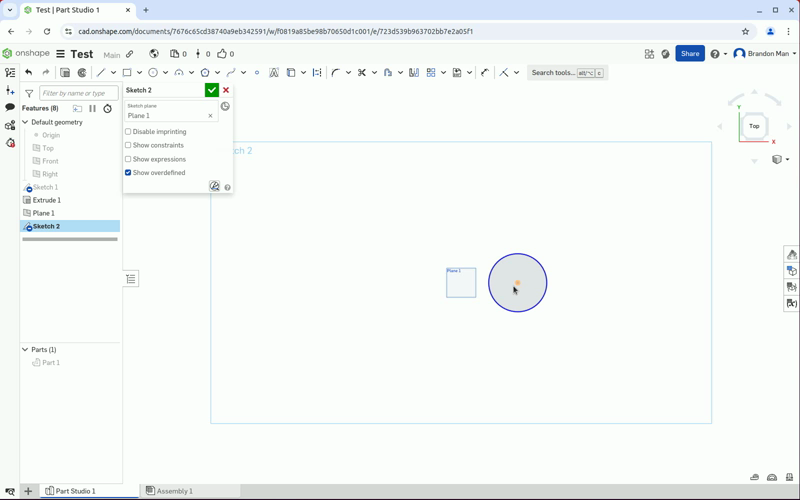
click(513, 285)
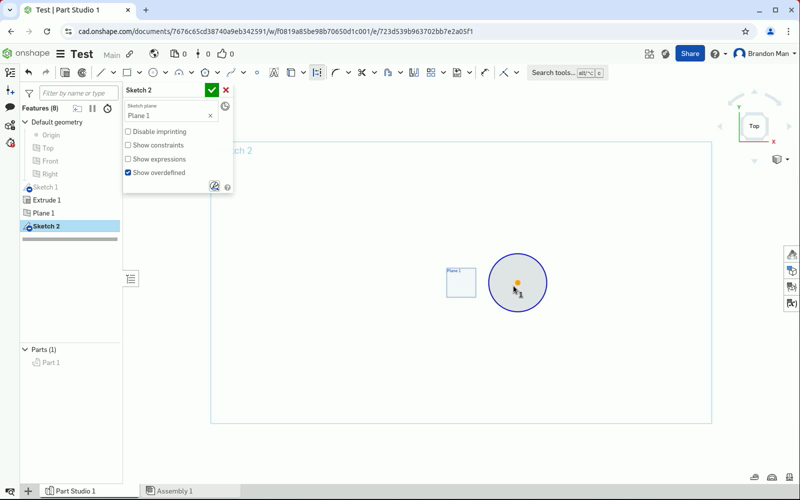
mouse_move(73, 352)
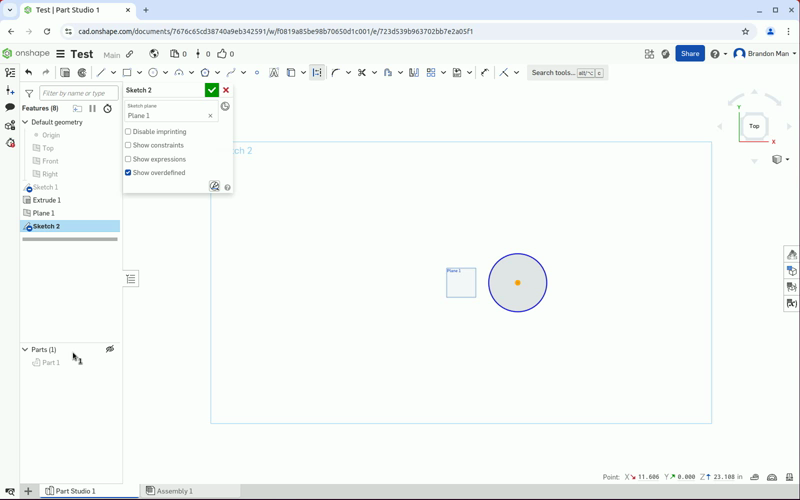
key(shift+y)
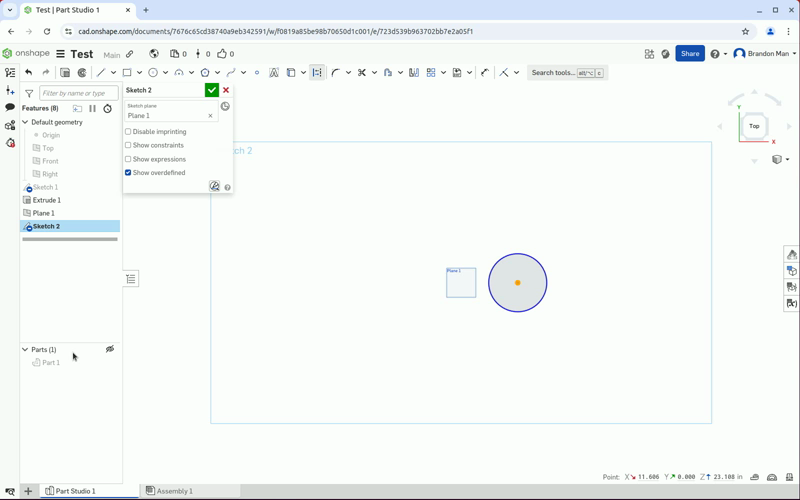
key(shift+e)
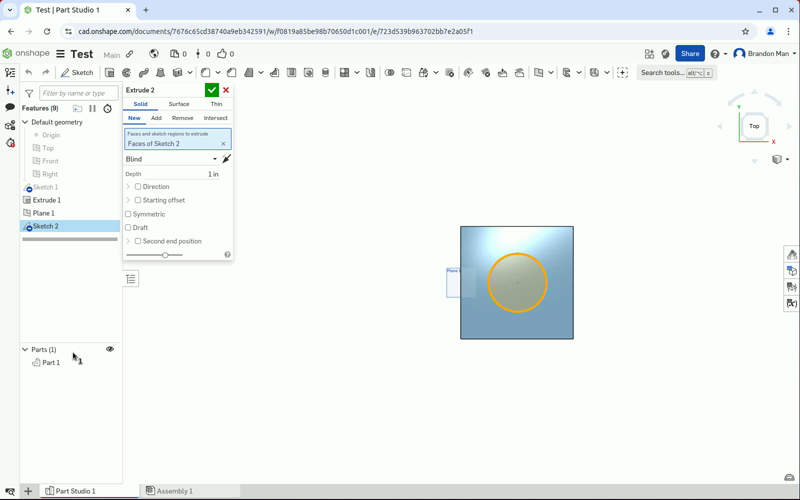
mouse_move(143, 106)
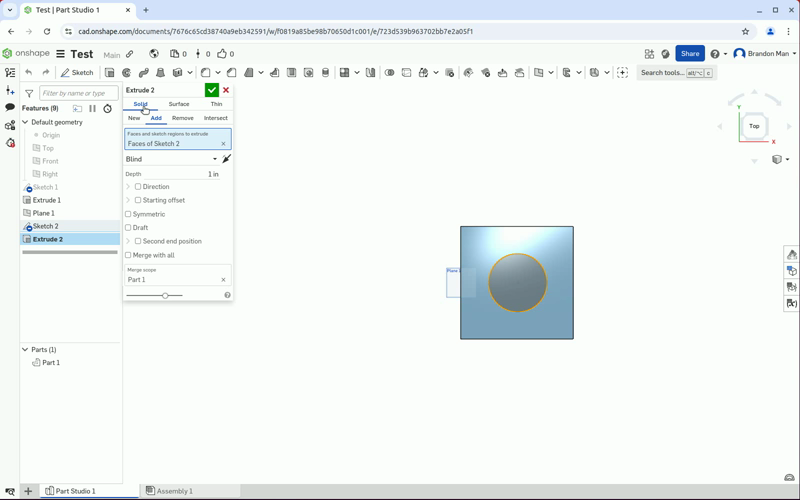
click(143, 106)
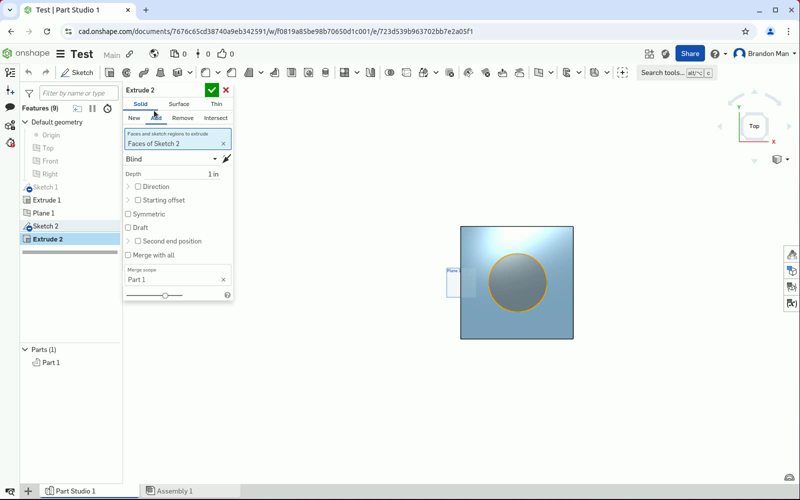
mouse_move(186, 120)
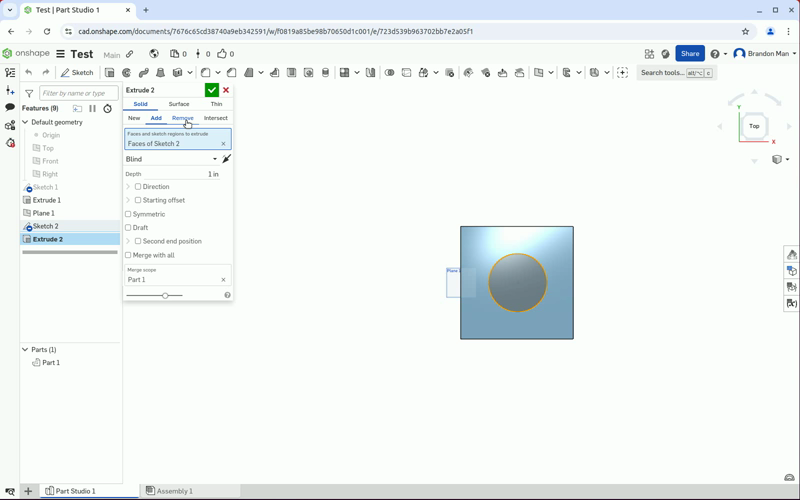
click(186, 120)
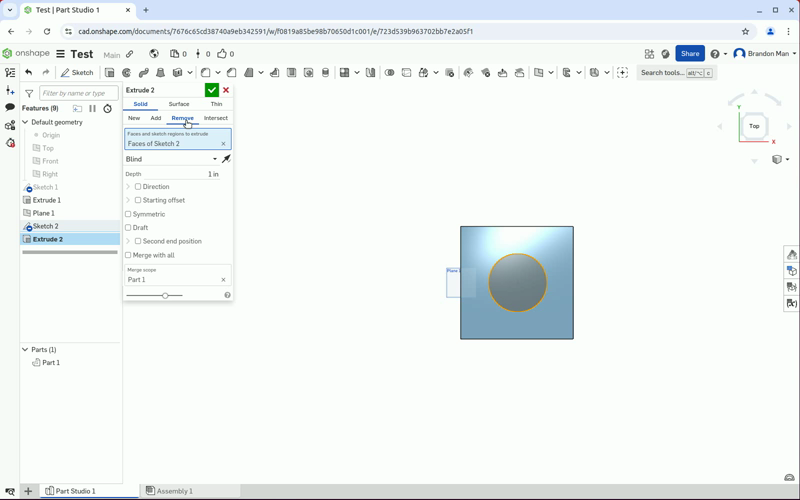
key(tab, 4)
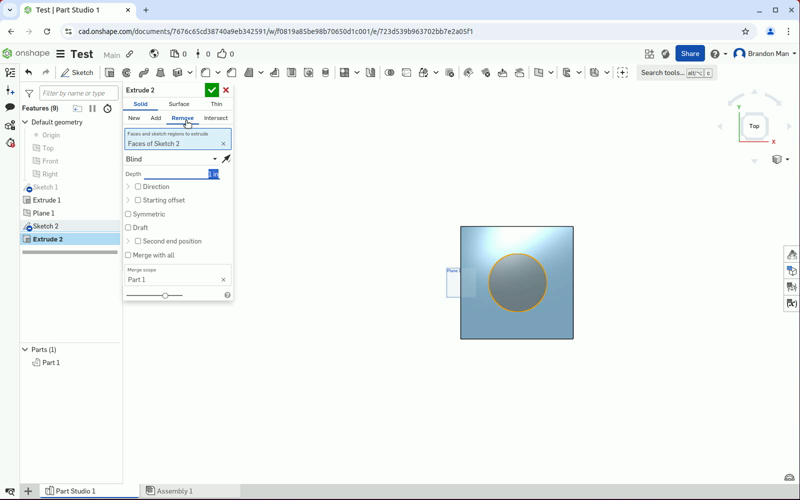
text(30.811)
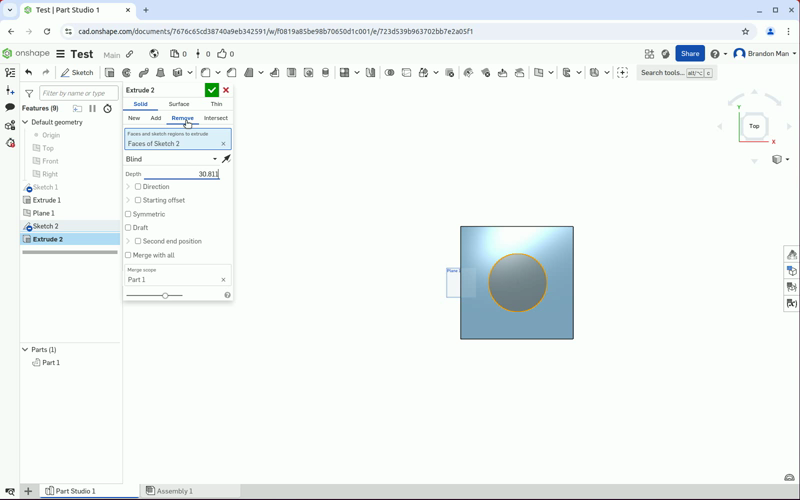
key(tab, 6)
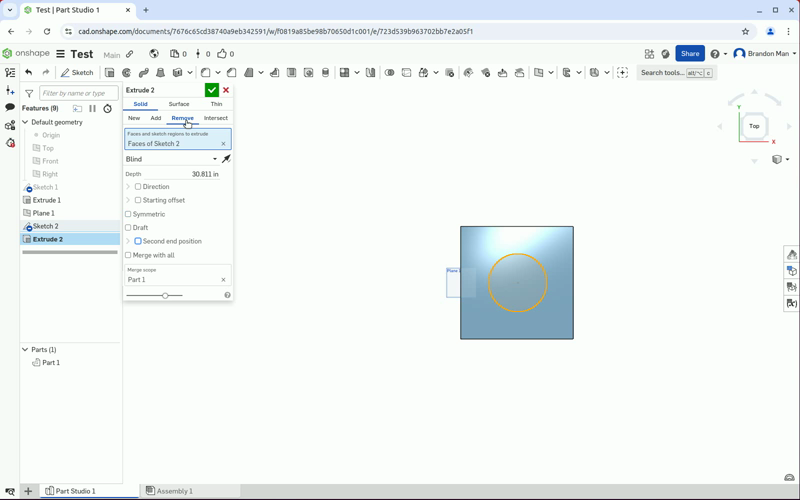
key(space)
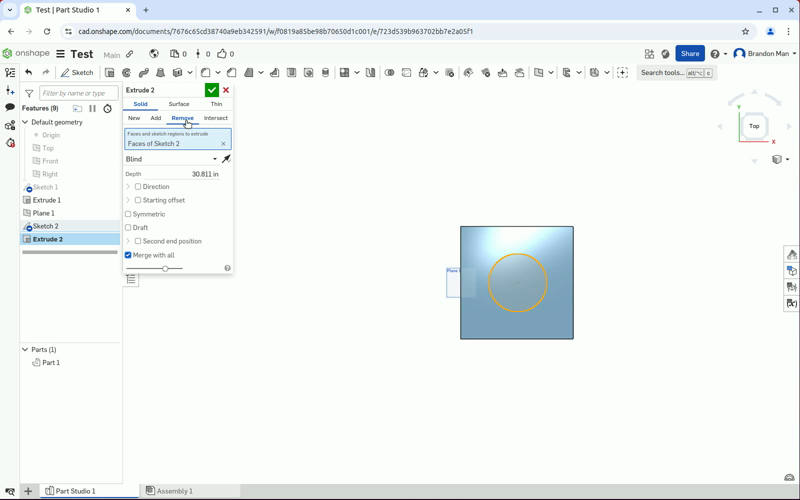
key(enter)
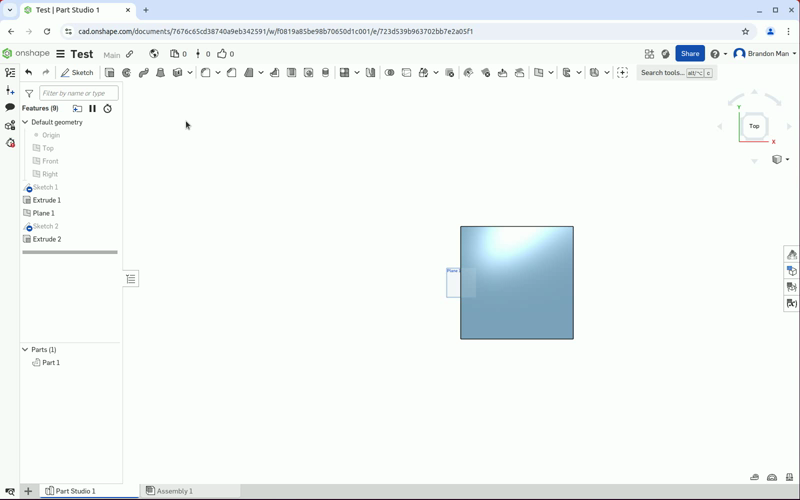
key(shift+h)
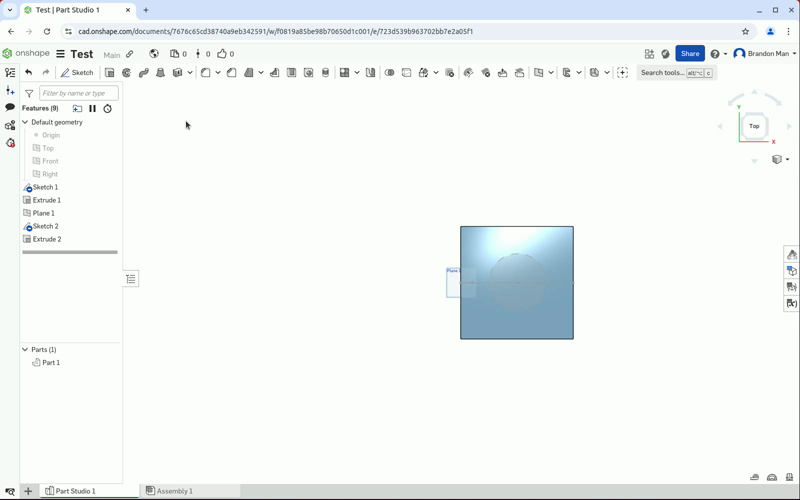
key(shift+h)
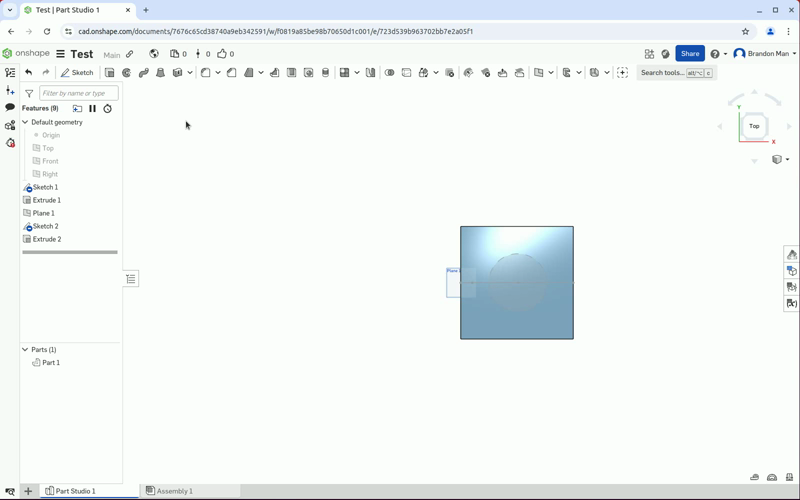
key(shift+7)
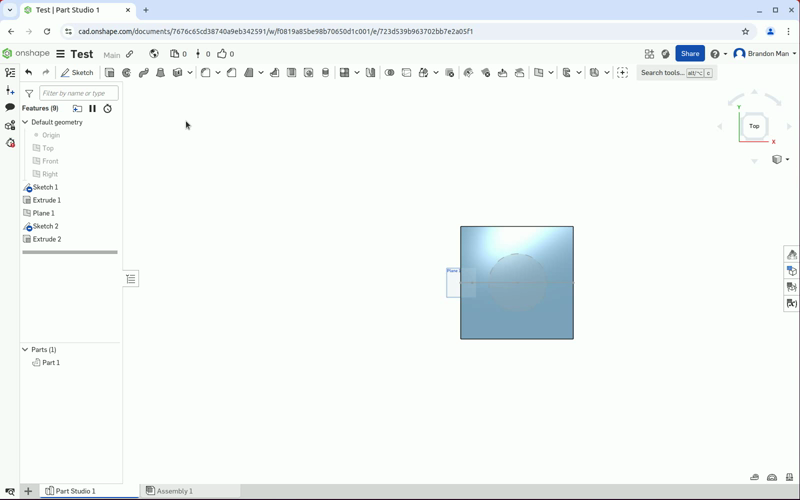
key(up, 3)
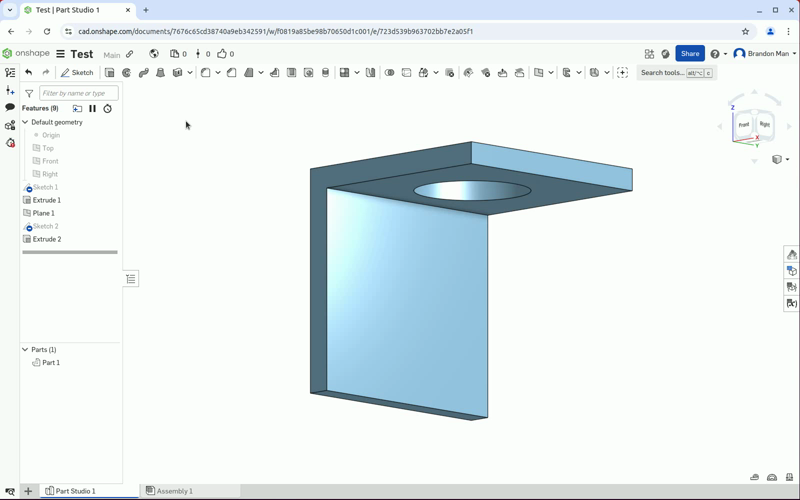
key(left, 3)
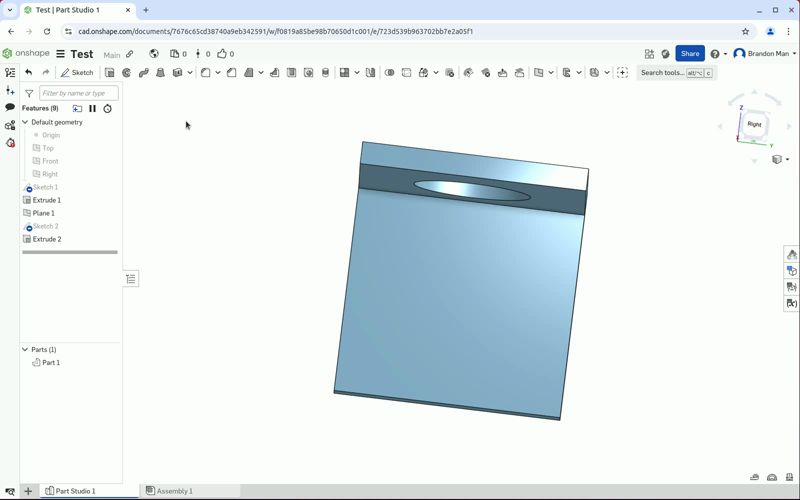
key(right, 3)
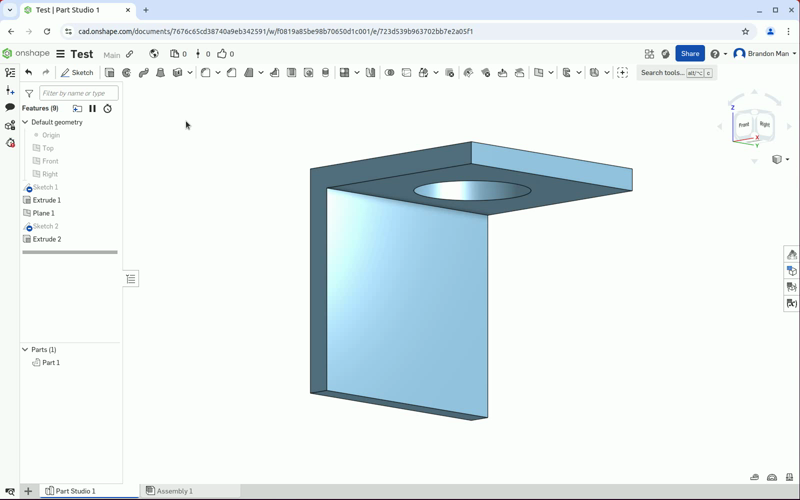
key(down, 3)
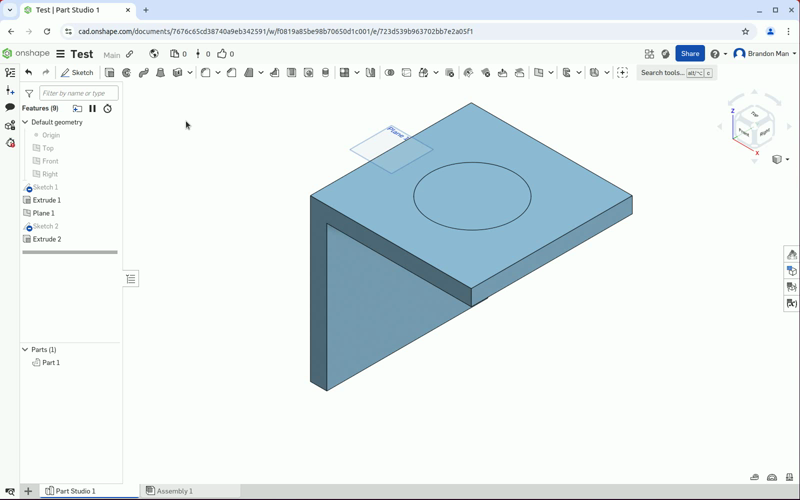
mouse_move(73, 189)
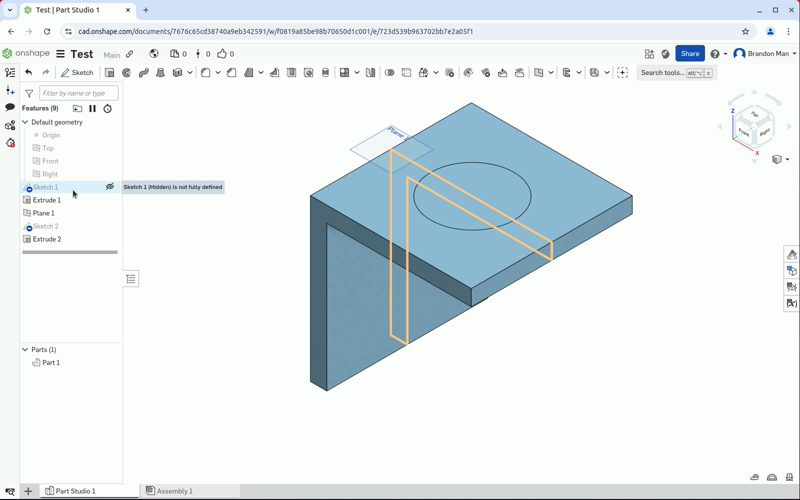
click(73, 189)